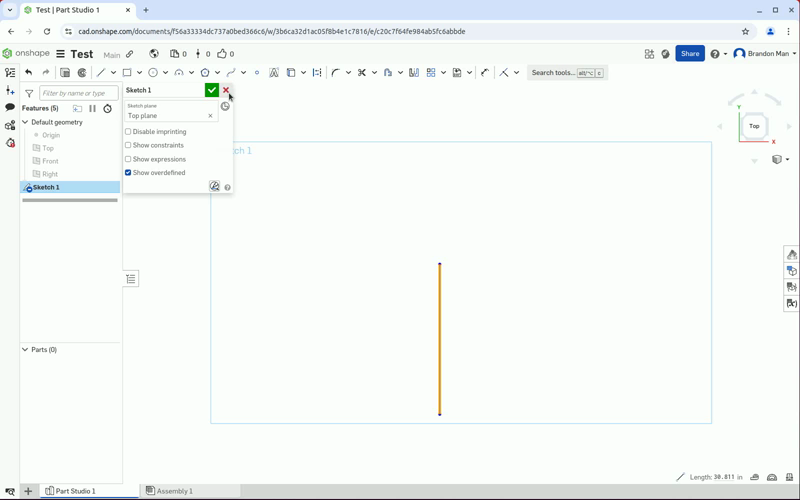
key(shift+h)
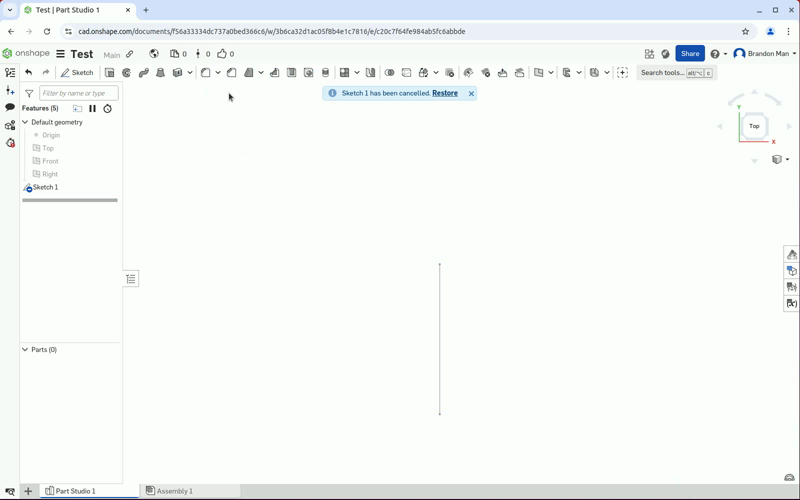
key(shift+s)
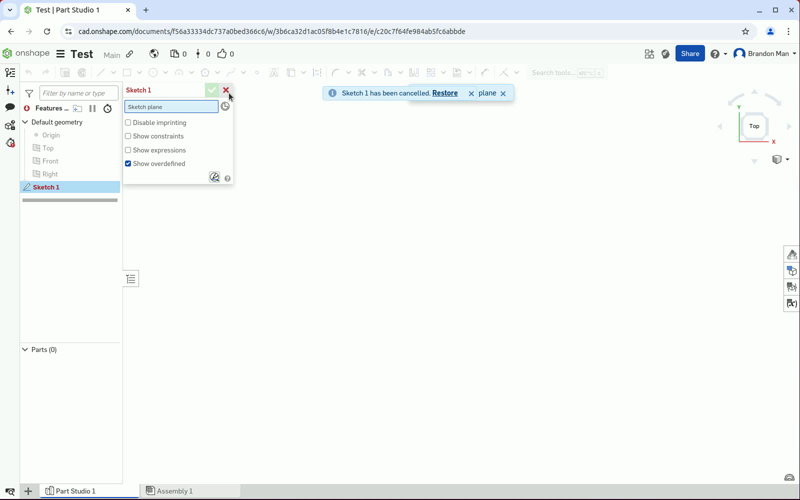
mouse_move(73, 150)
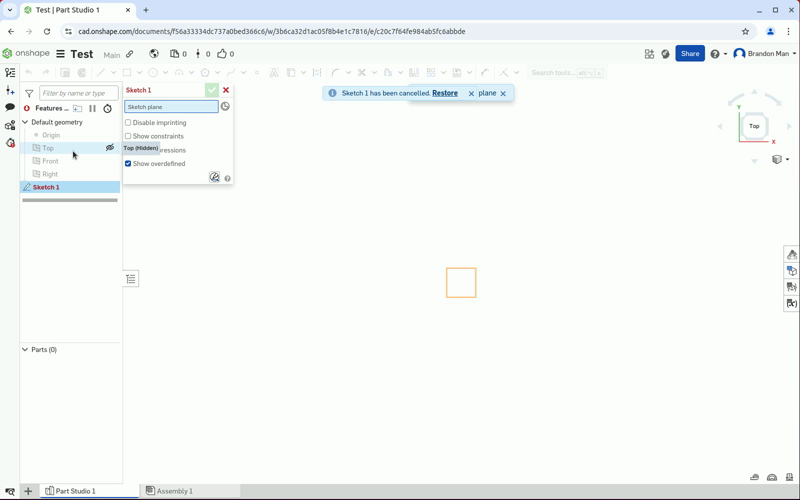
click(73, 150)
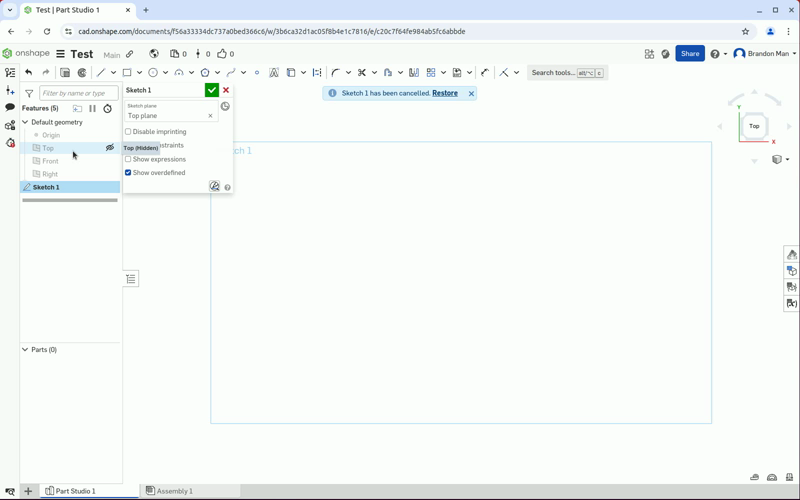
mouse_move(73, 352)
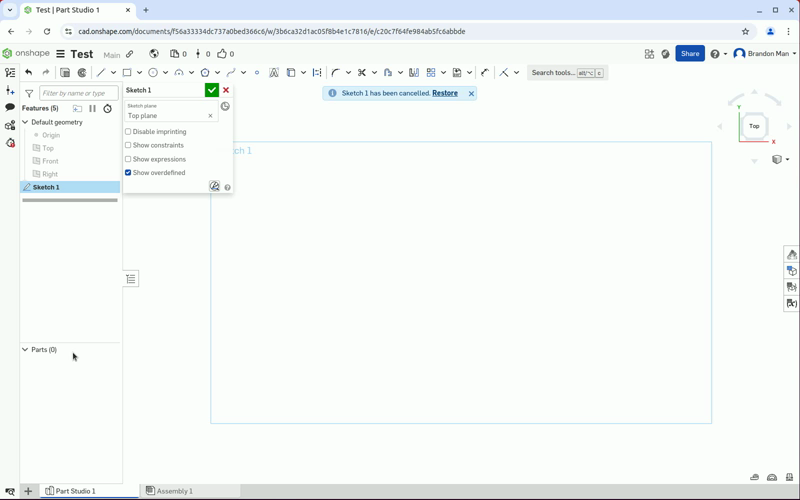
key(y)
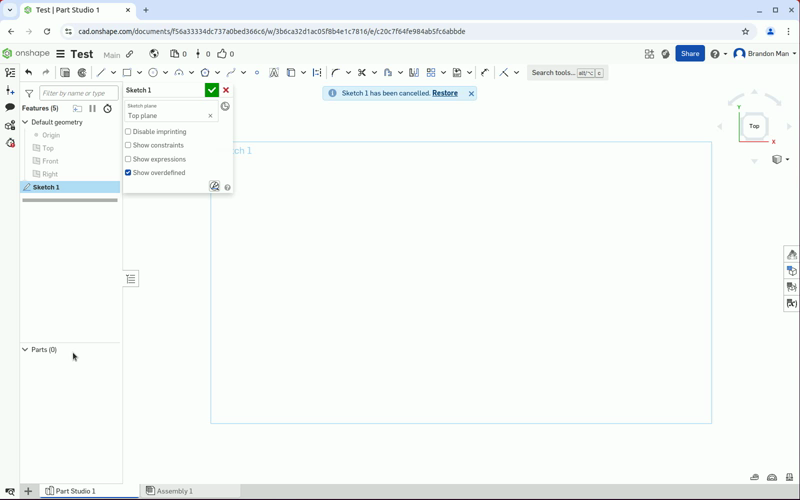
key(l)
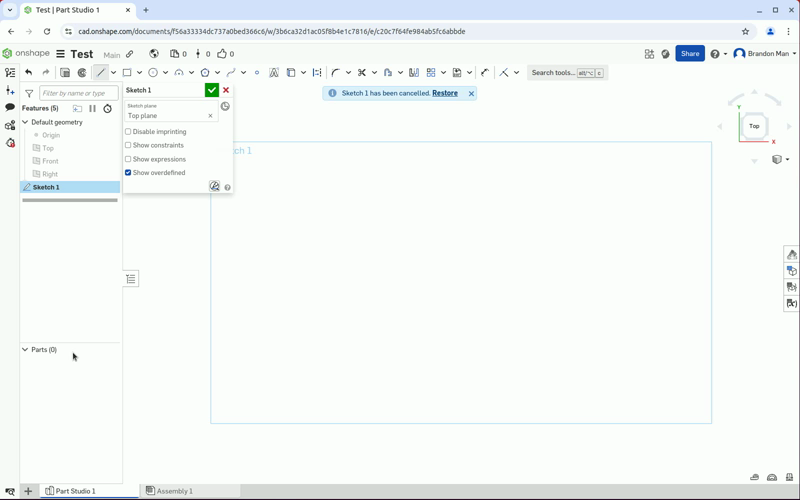
key_down(shift)
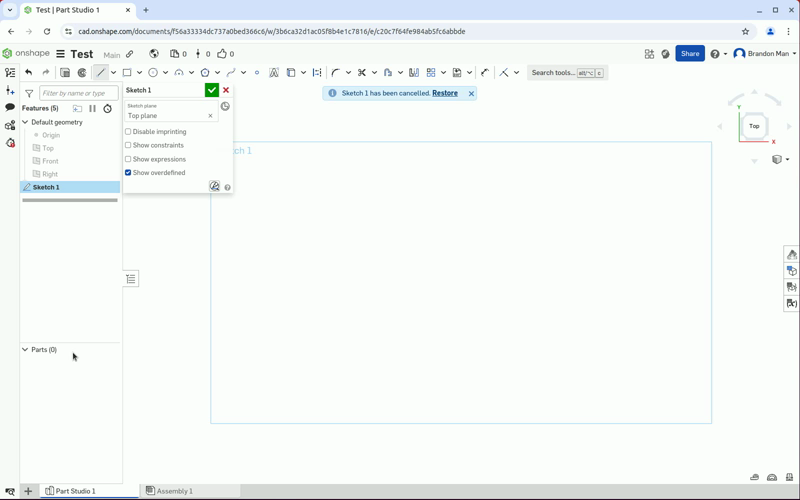
mouse_move(391, 326)
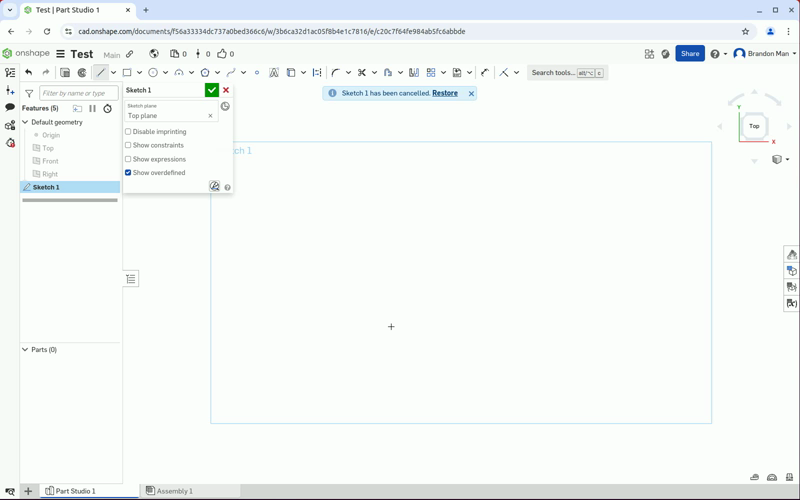
click(391, 326)
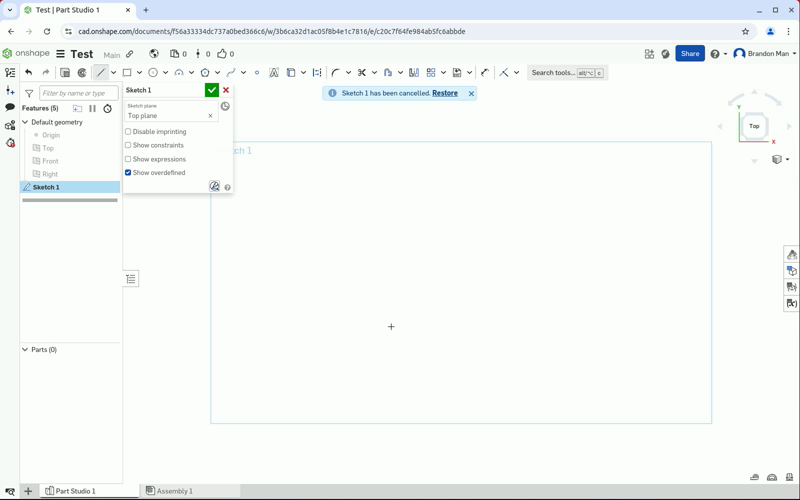
key_up(shift)
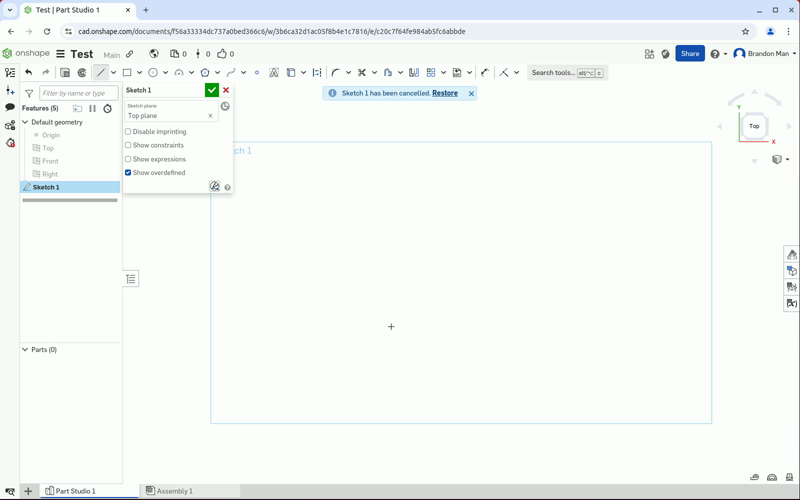
key_down(shift)
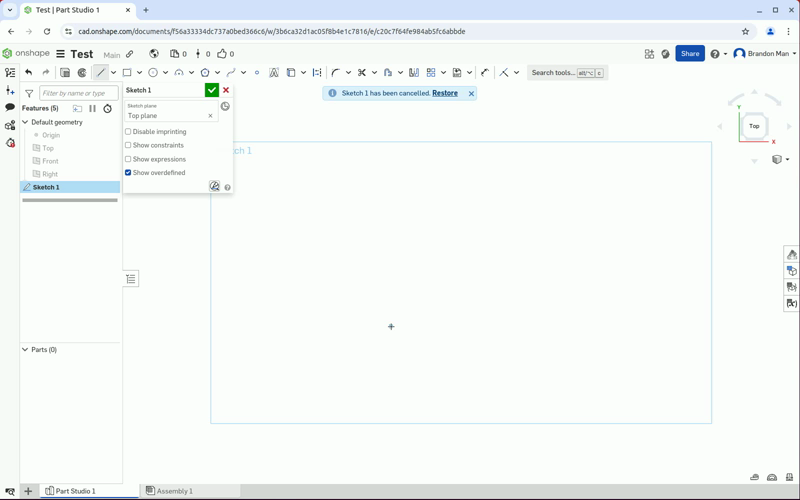
mouse_move(529, 324)
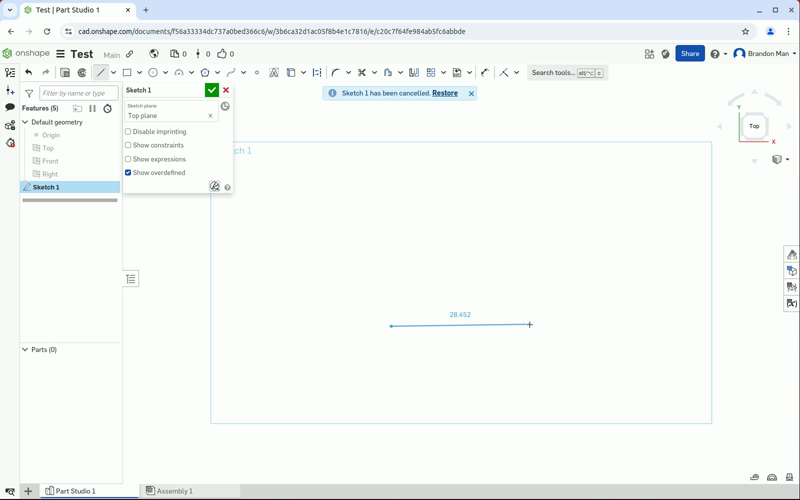
click(529, 324)
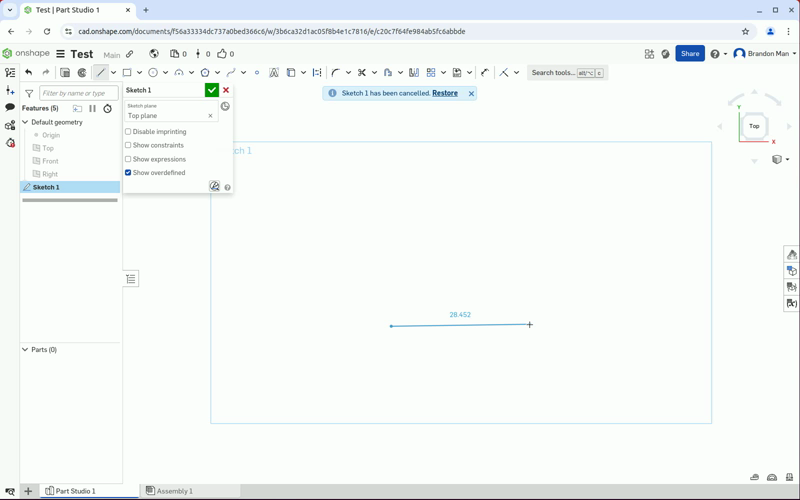
key_up(shift)
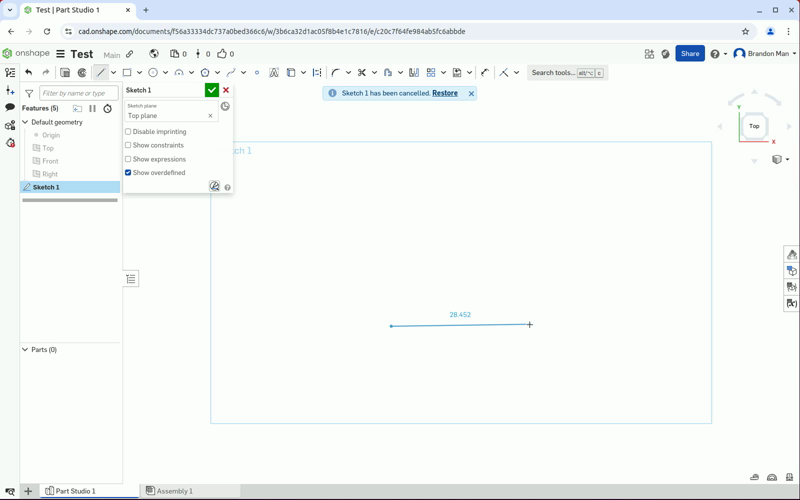
key(esc)
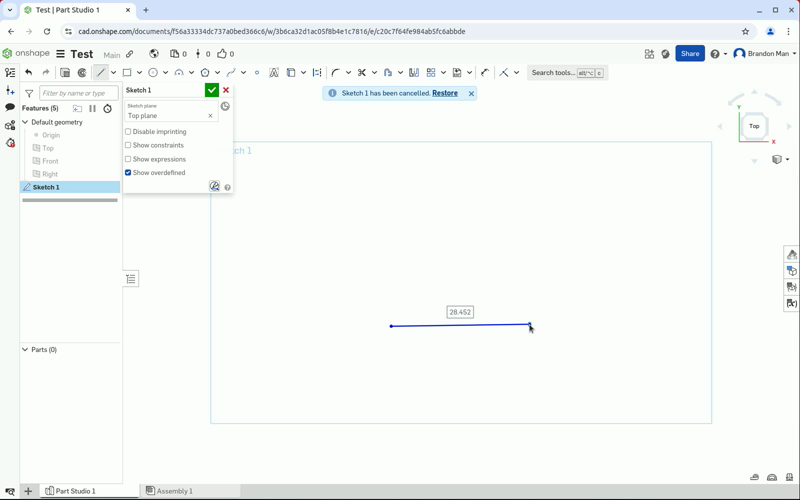
key(a)
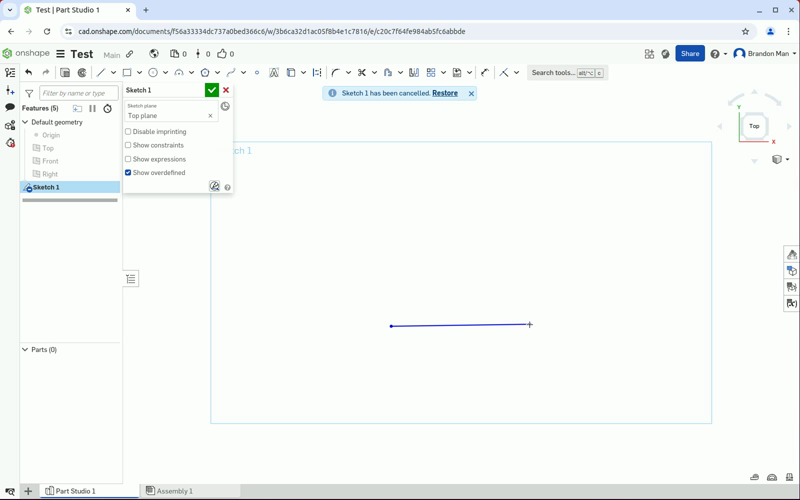
mouse_move(529, 324)
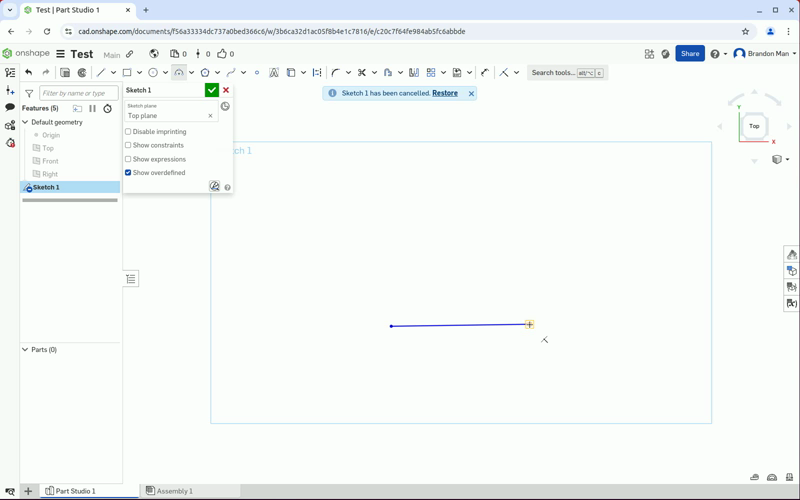
click(529, 324)
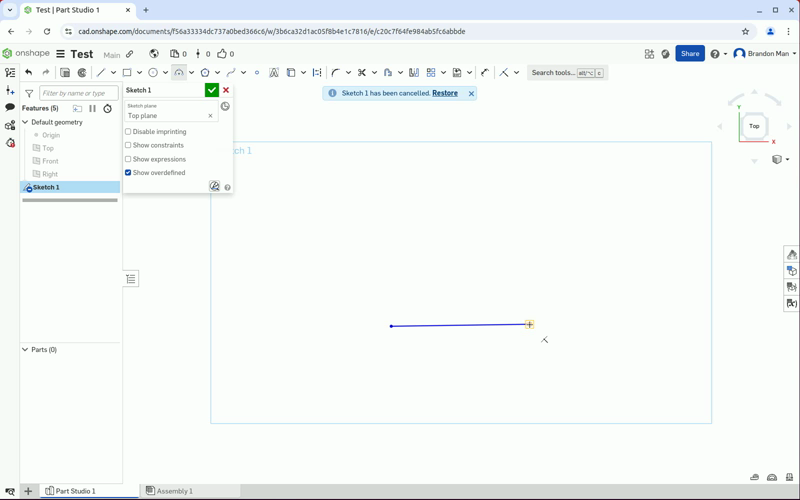
key_down(shift)
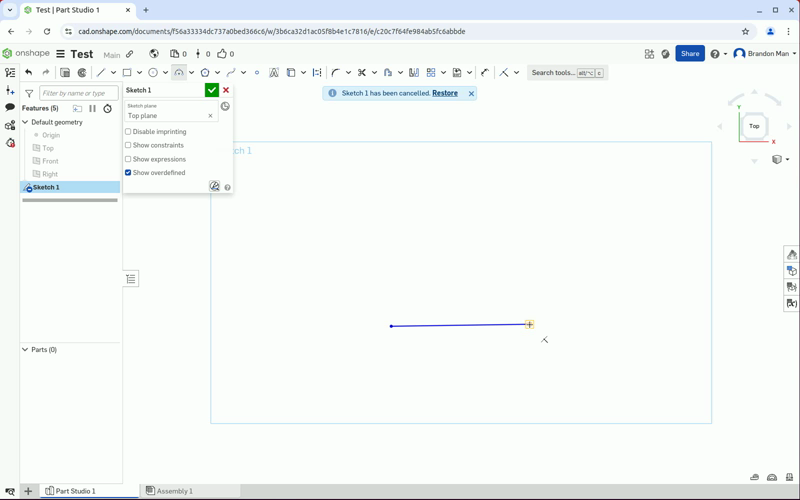
mouse_move(529, 241)
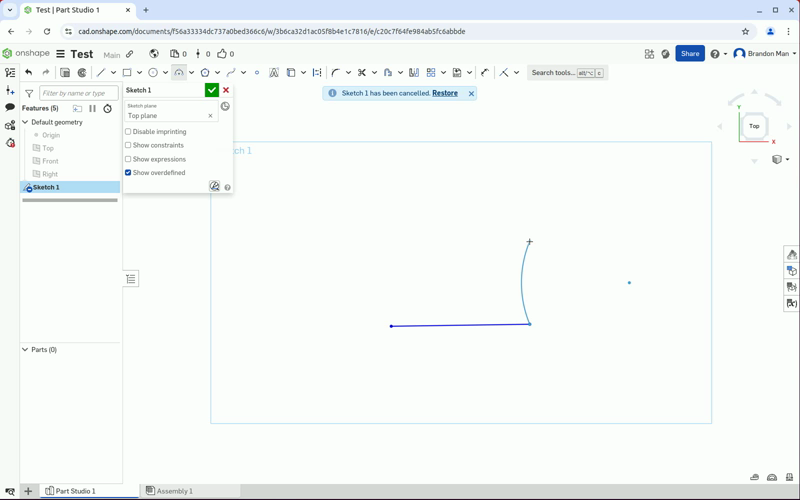
click(529, 241)
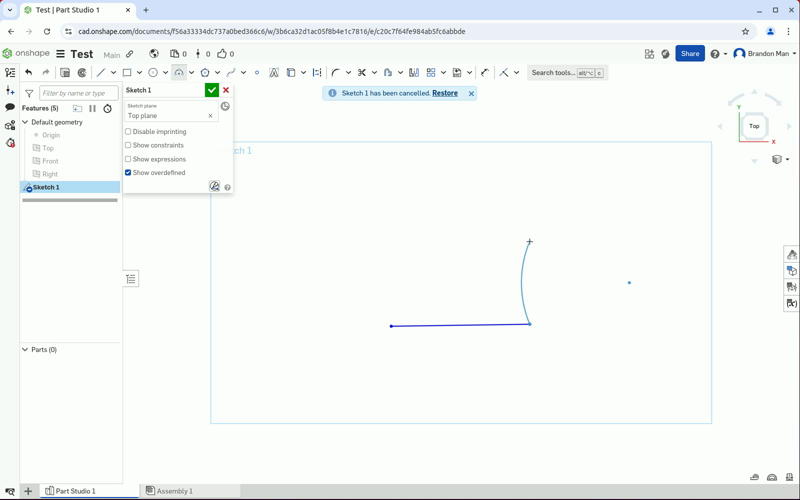
mouse_move(570, 282)
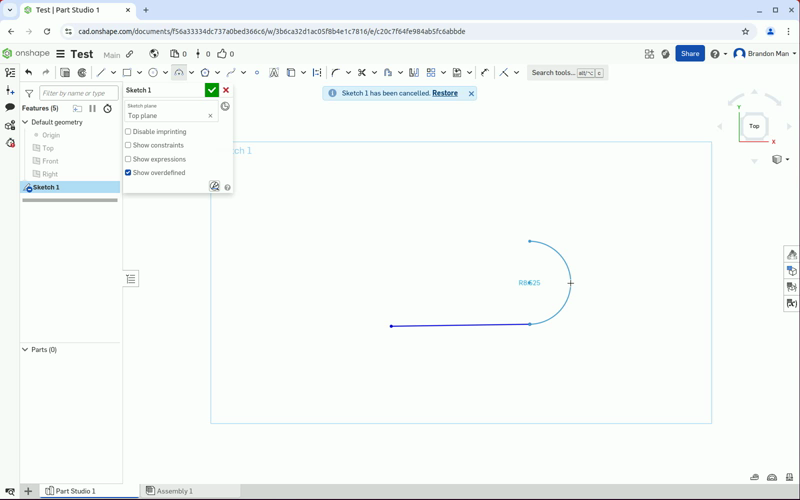
click(570, 282)
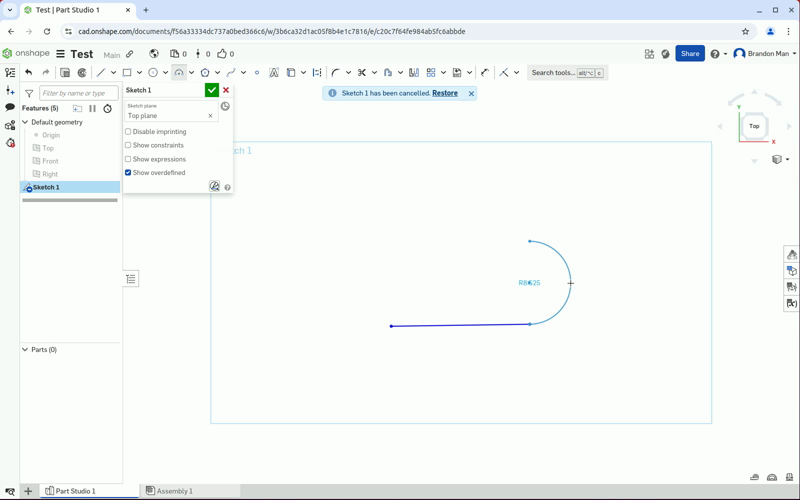
key_up(shift)
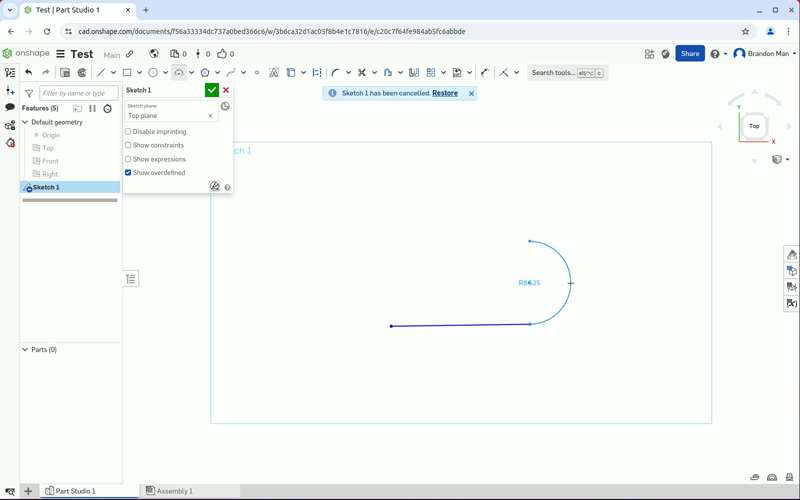
key(esc)
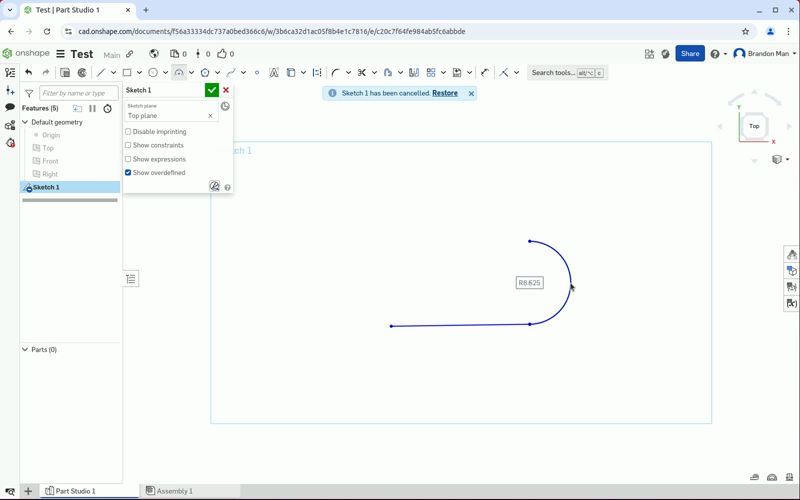
key(l)
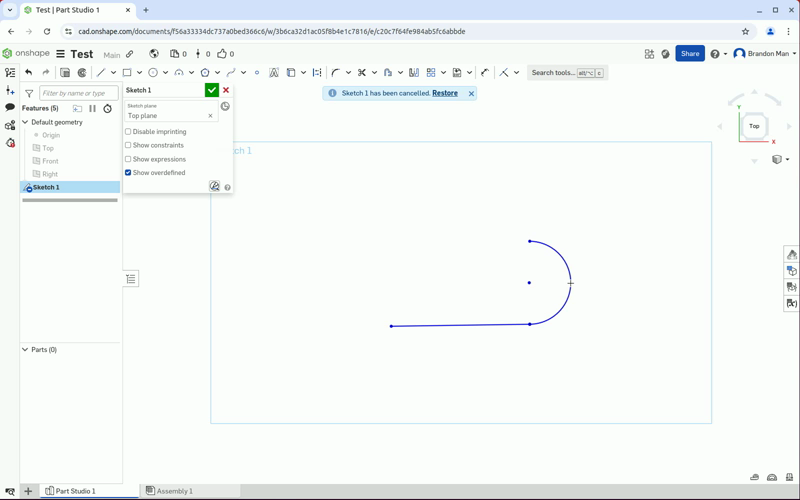
mouse_move(529, 241)
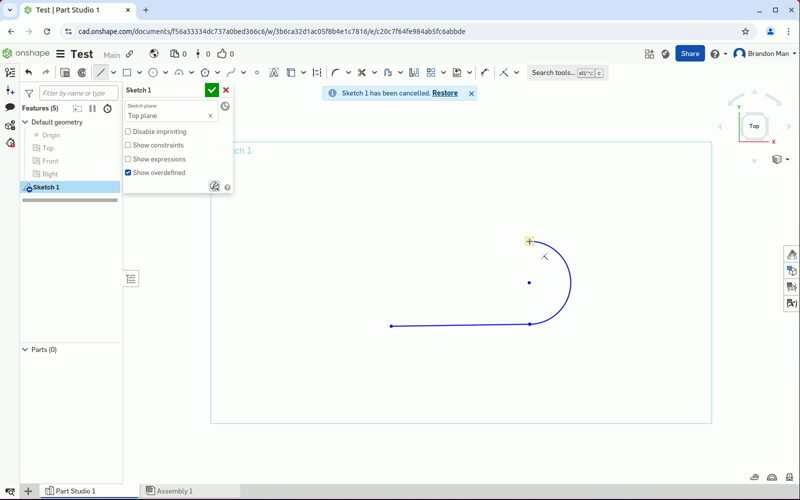
click(529, 241)
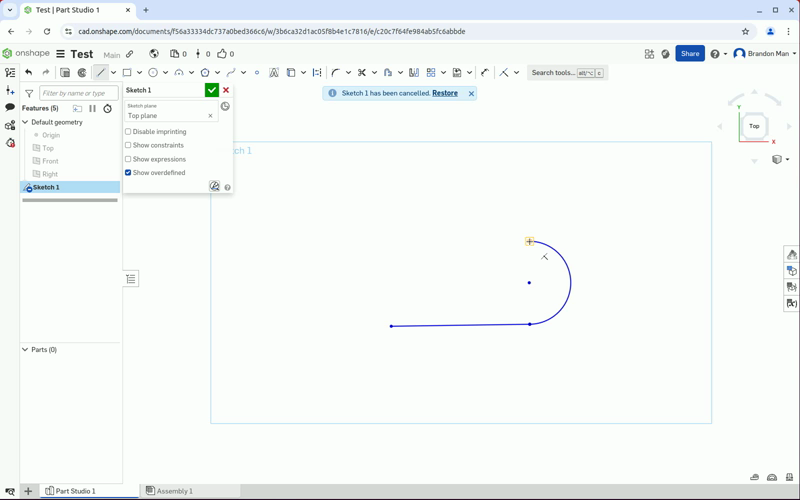
key_down(shift)
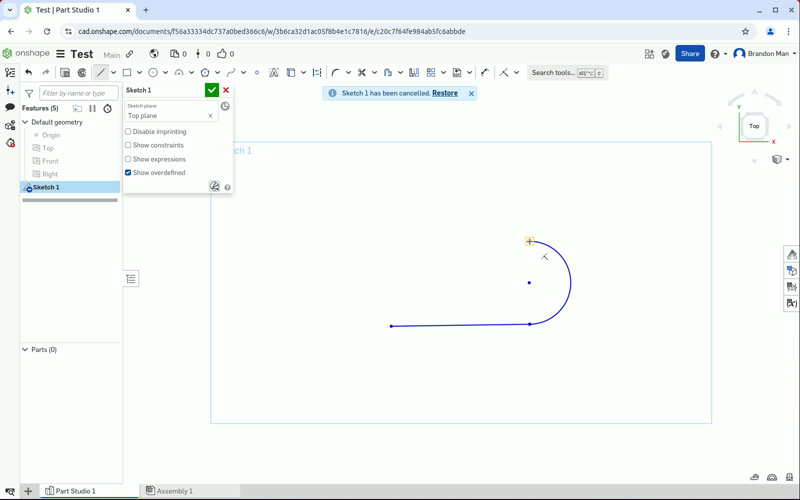
mouse_move(391, 241)
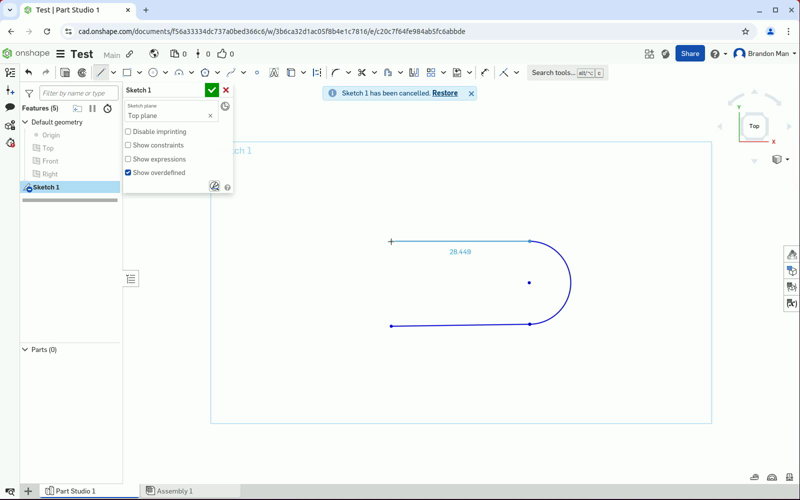
click(391, 241)
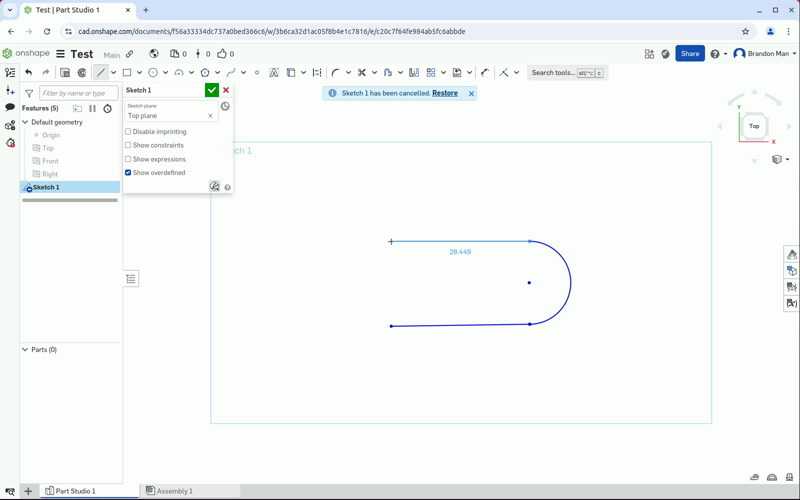
key_up(shift)
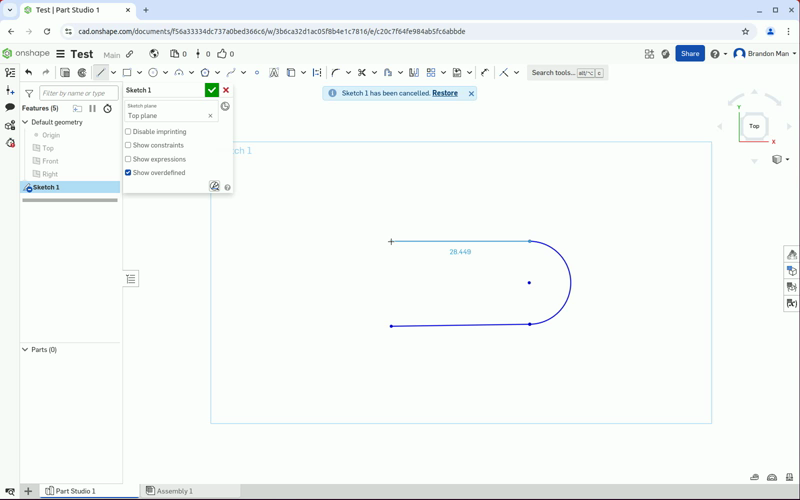
key(esc)
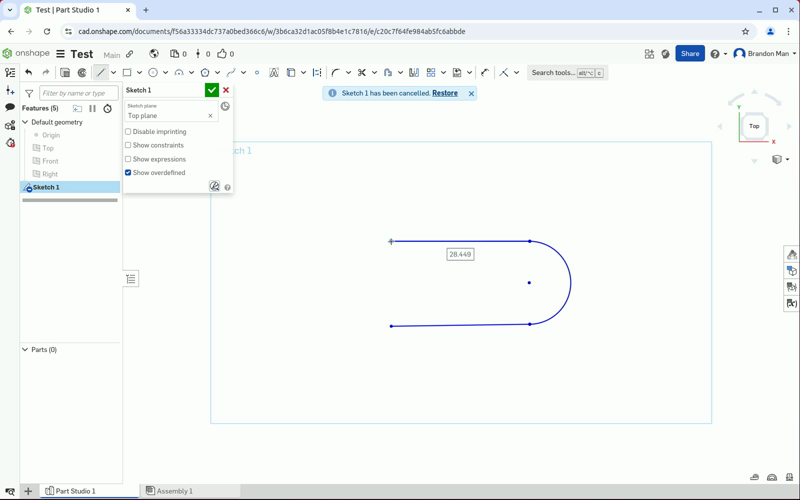
key(a)
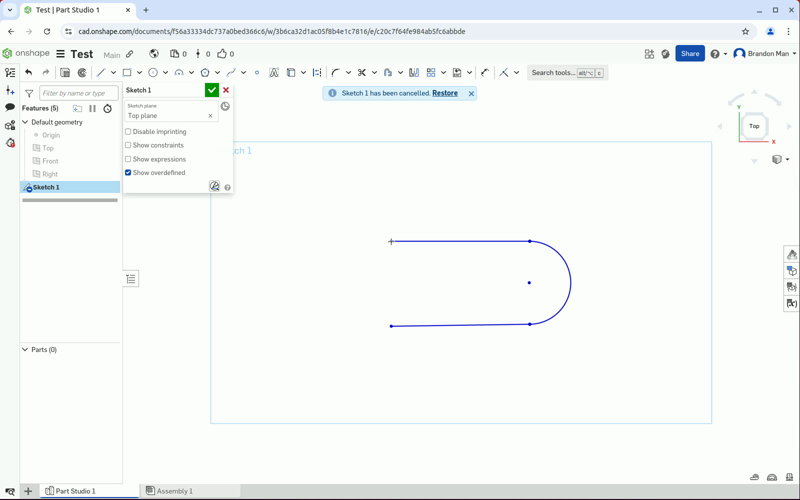
mouse_move(391, 241)
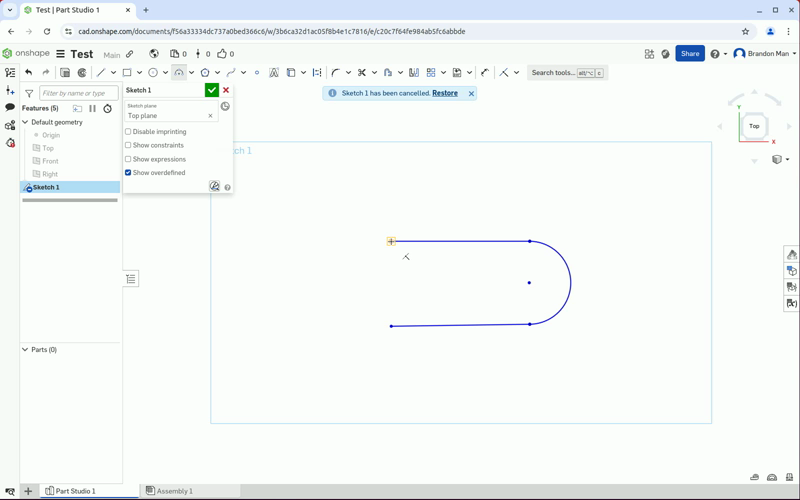
click(391, 241)
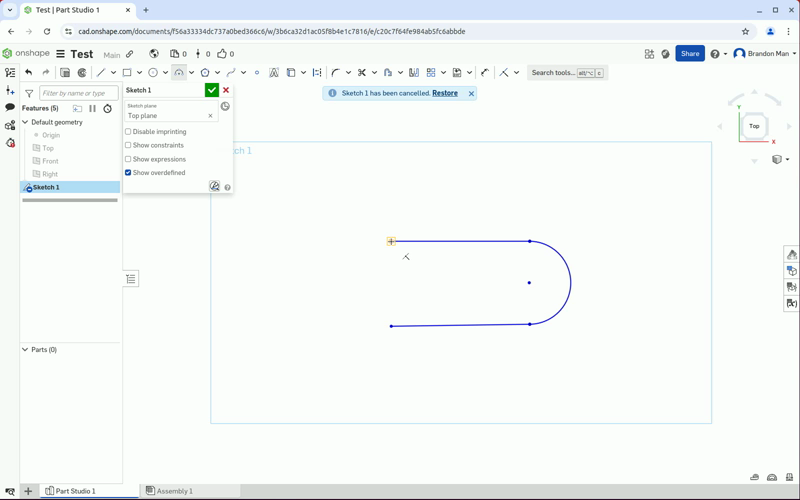
mouse_move(391, 326)
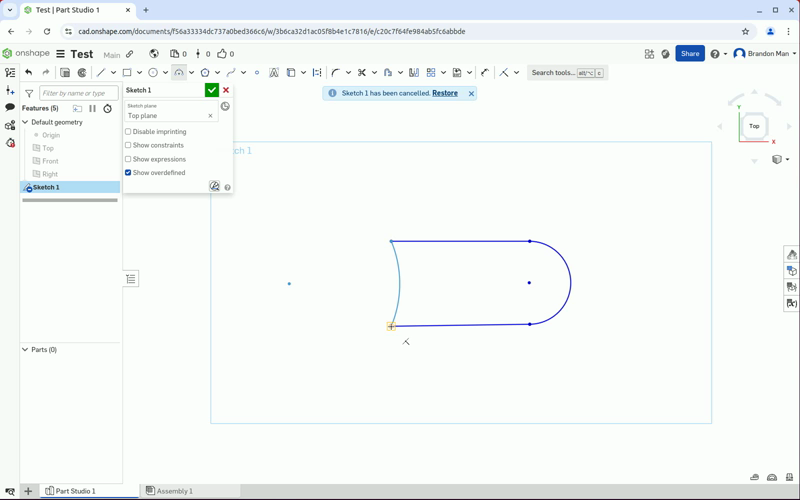
click(391, 326)
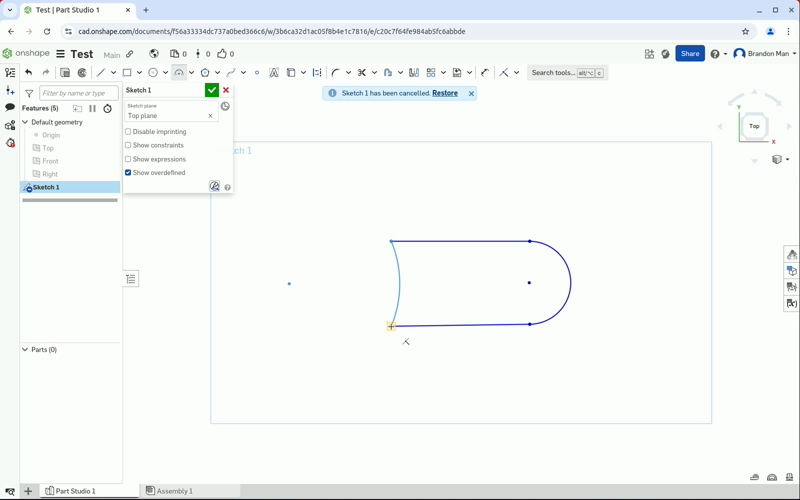
key_down(shift)
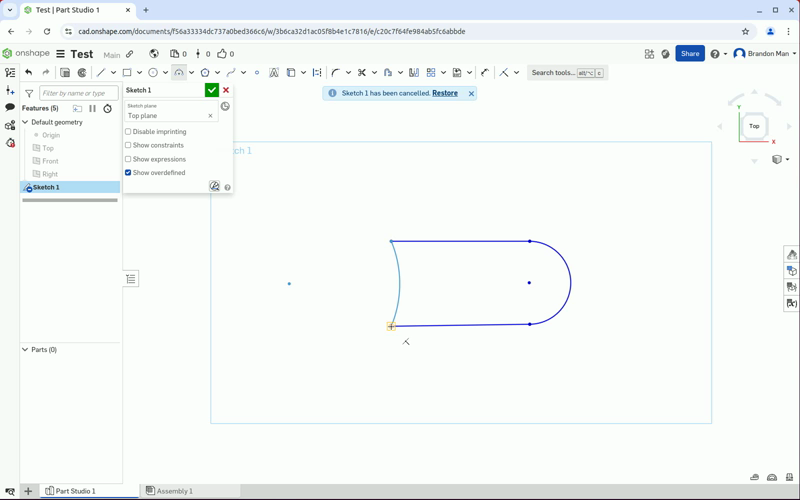
mouse_move(433, 283)
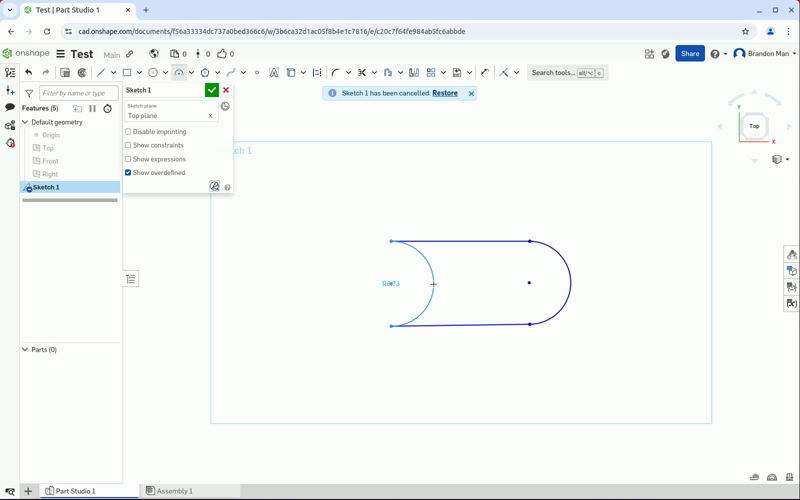
click(433, 283)
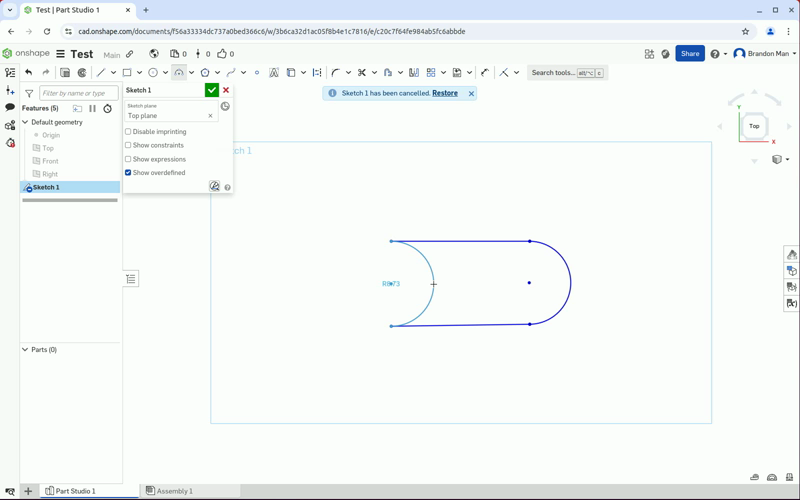
key_up(shift)
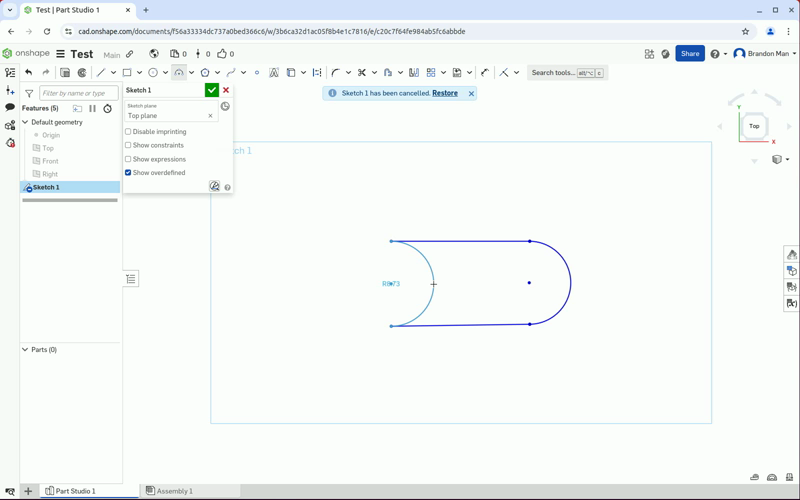
key(esc)
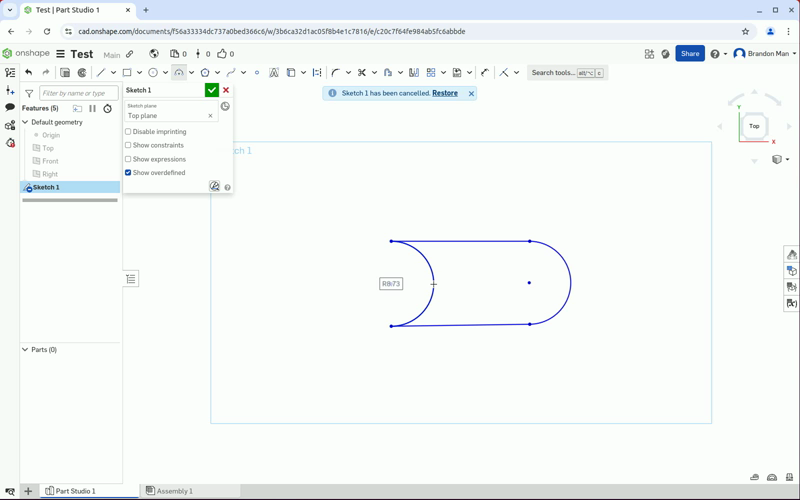
key(c)
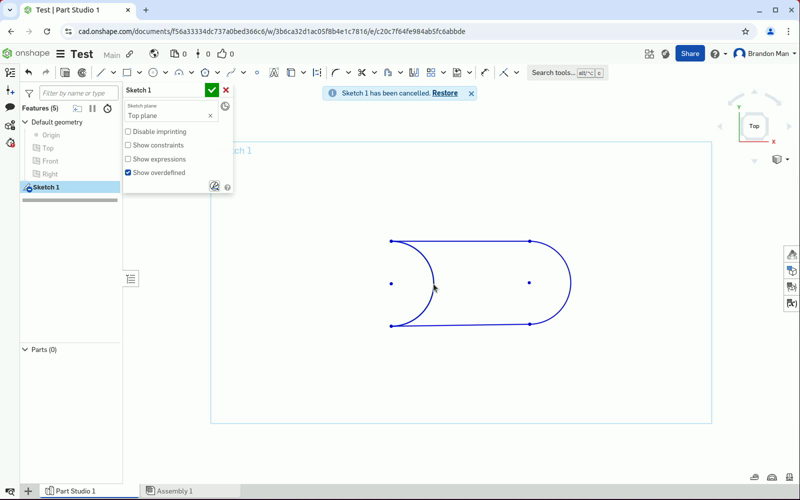
key_down(shift)
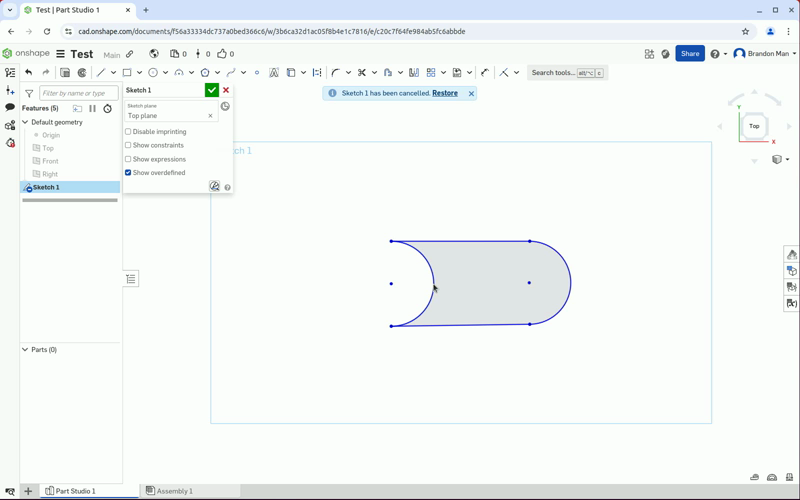
mouse_move(529, 282)
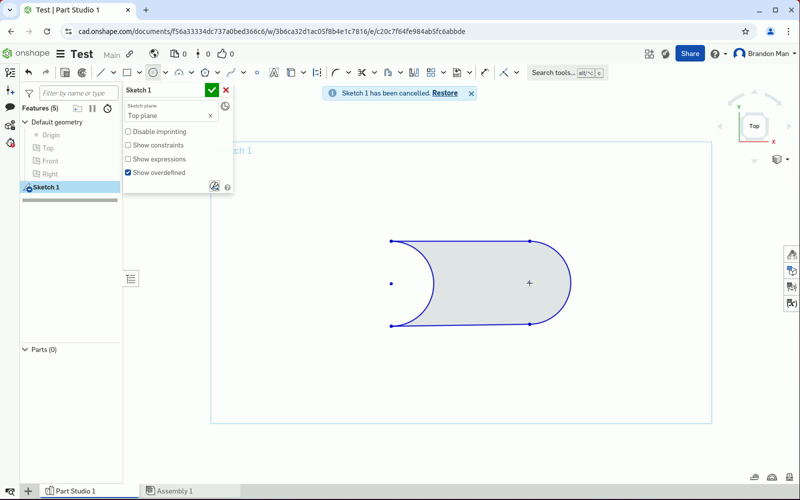
scroll(6)
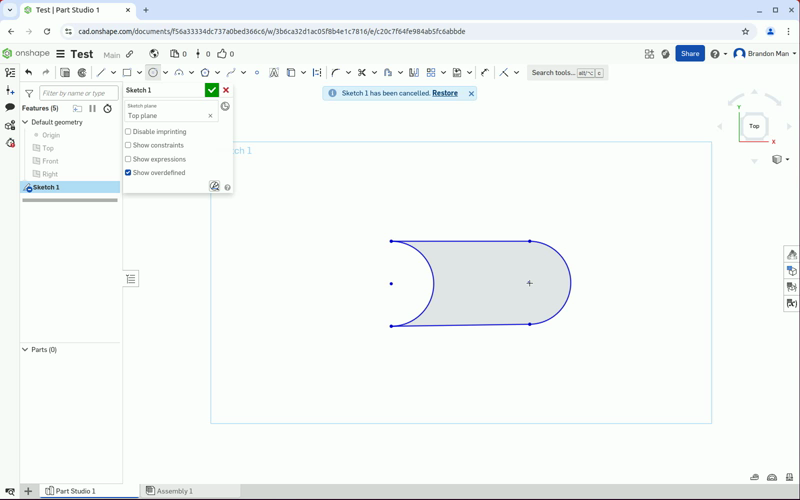
scroll(6)
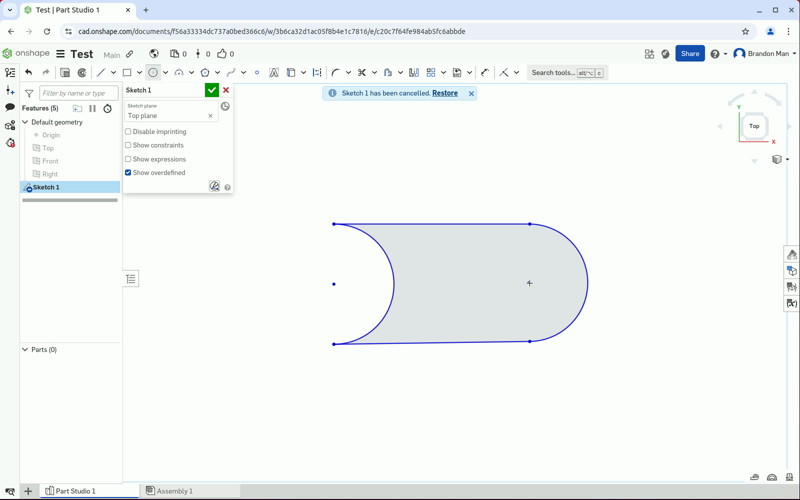
scroll(6)
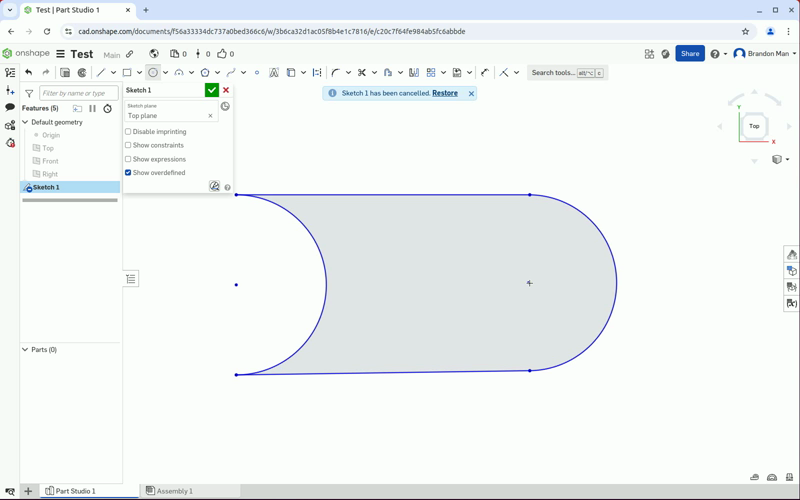
scroll(6)
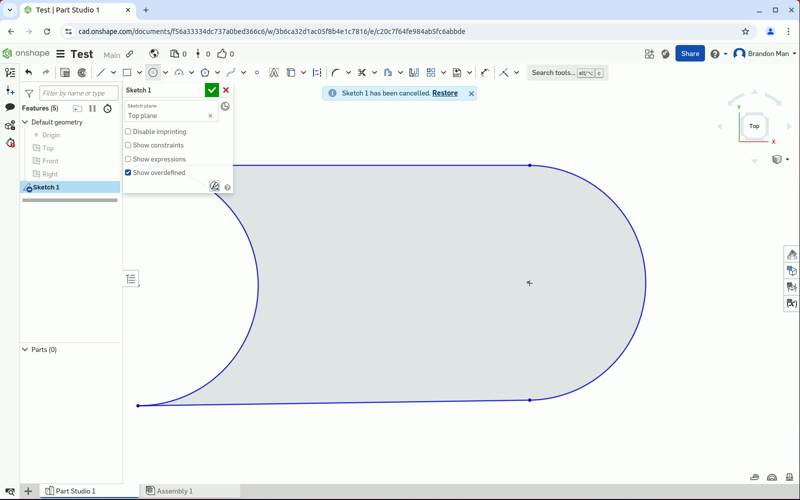
scroll(6)
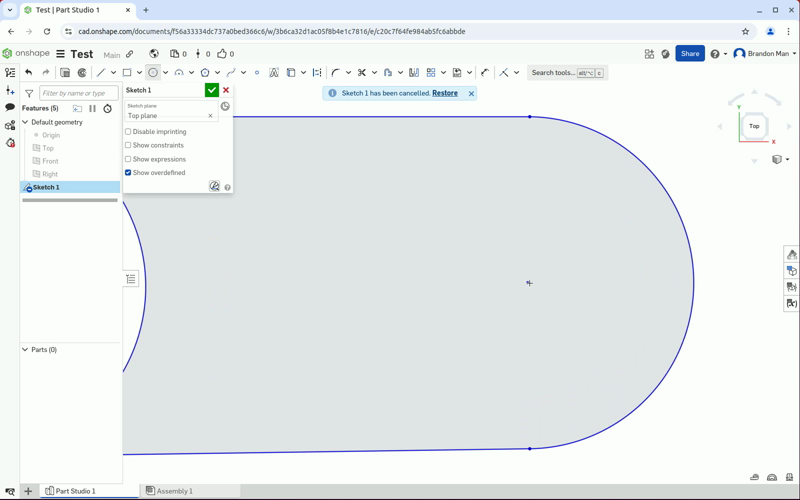
scroll(6)
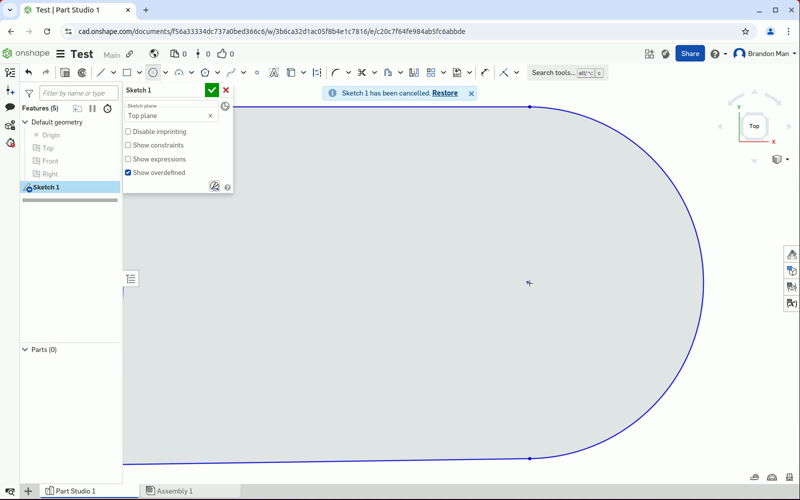
scroll(6)
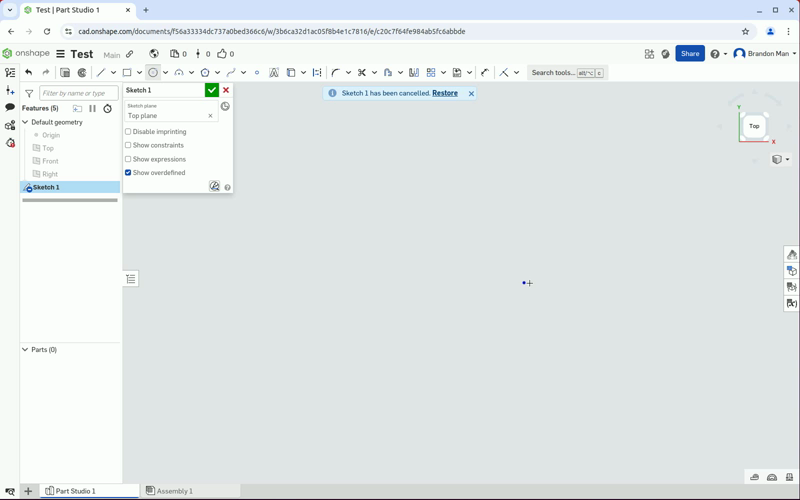
click(529, 282)
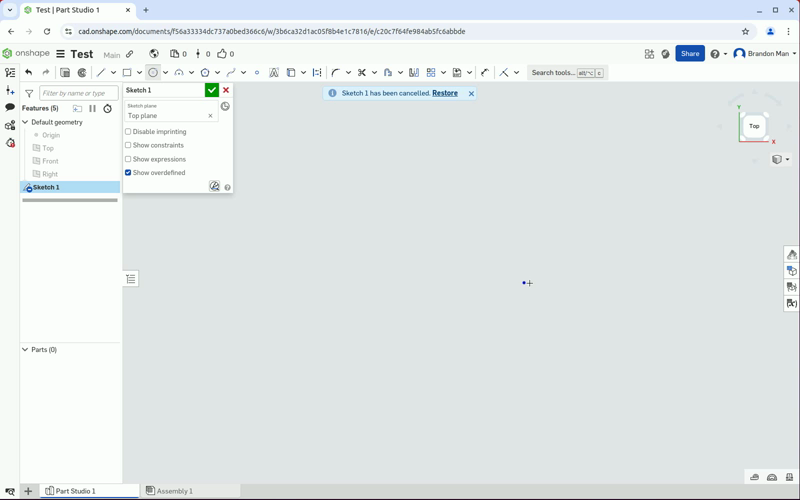
scroll(-6)
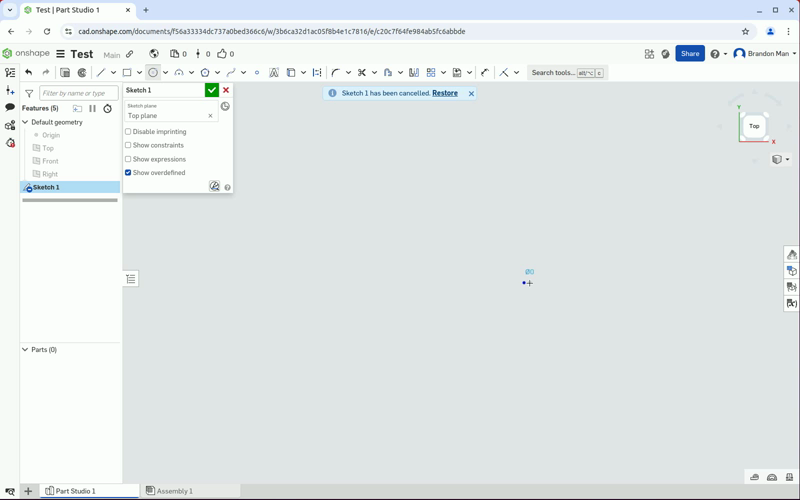
scroll(-6)
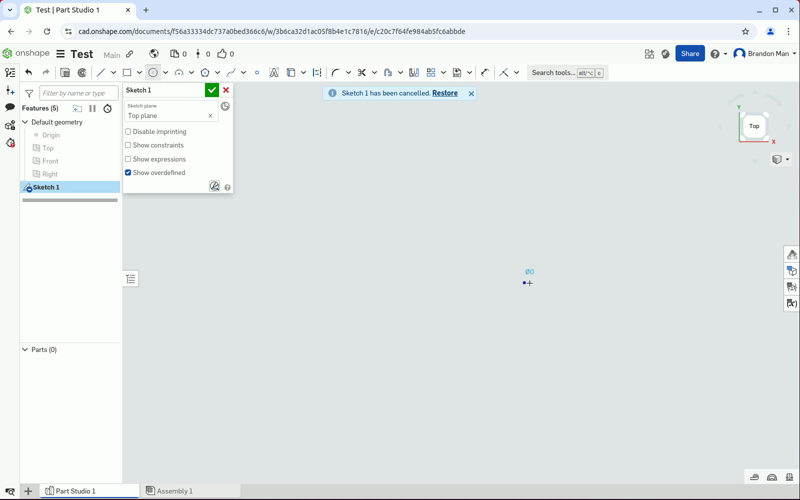
scroll(-6)
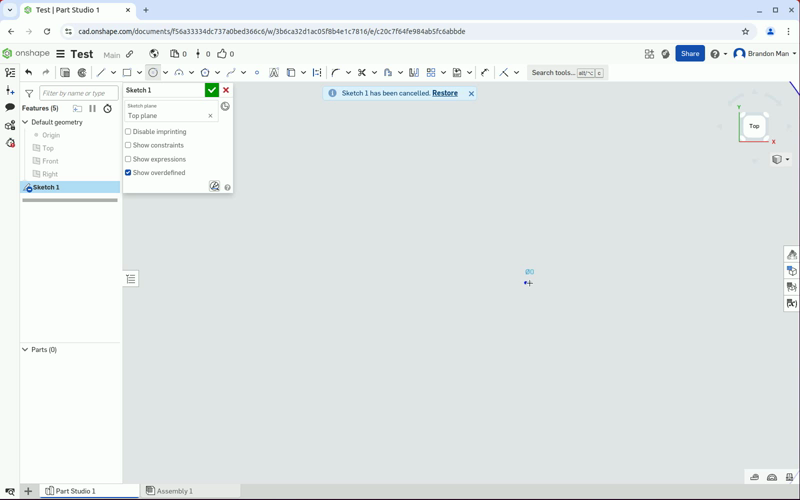
scroll(-6)
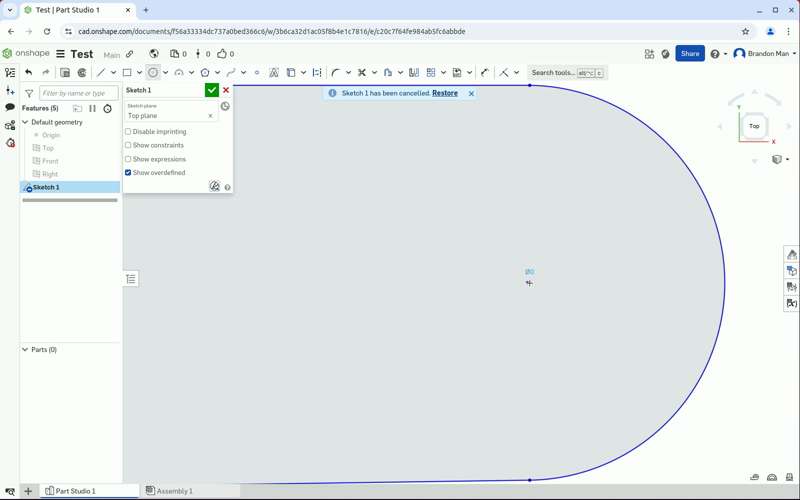
scroll(-6)
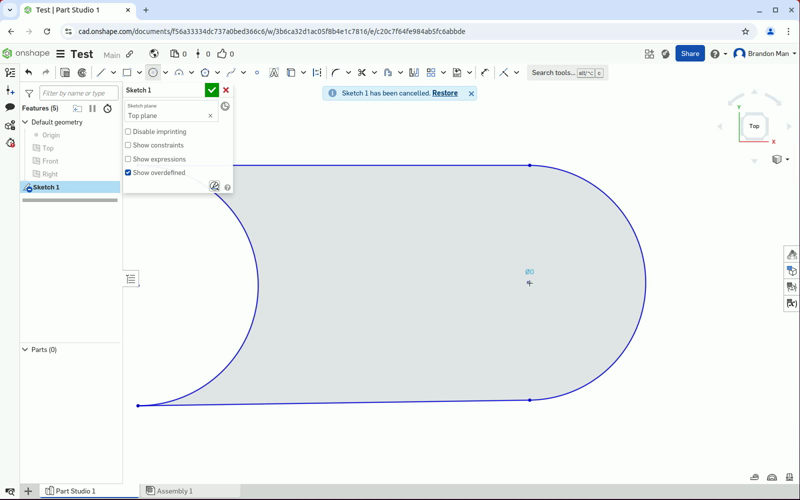
scroll(-6)
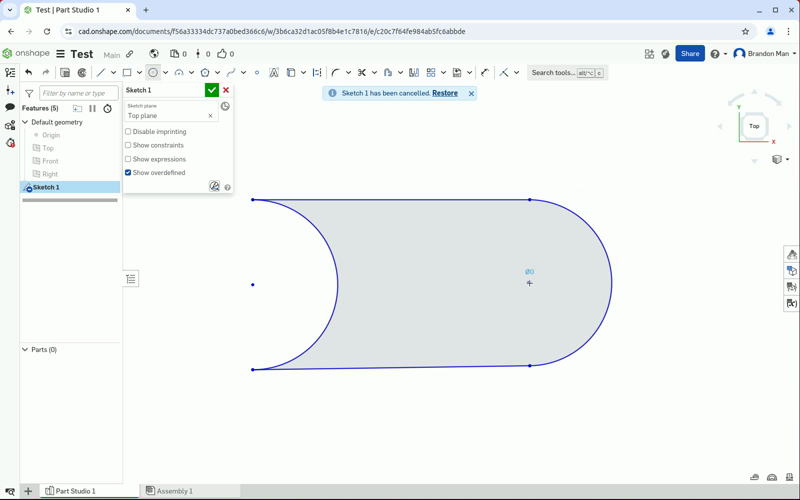
scroll(-6)
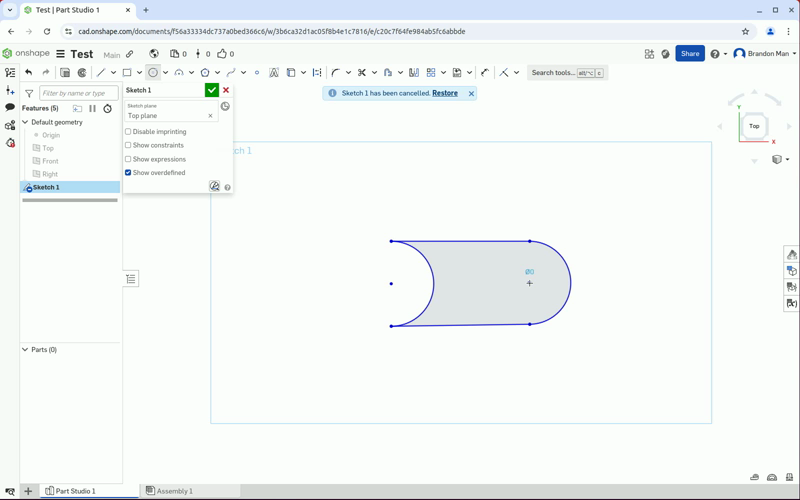
key_up(shift)
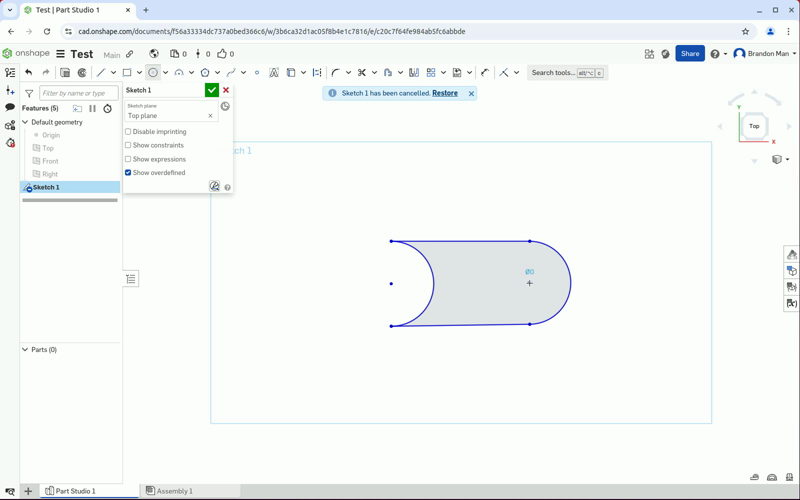
mouse_move(554, 282)
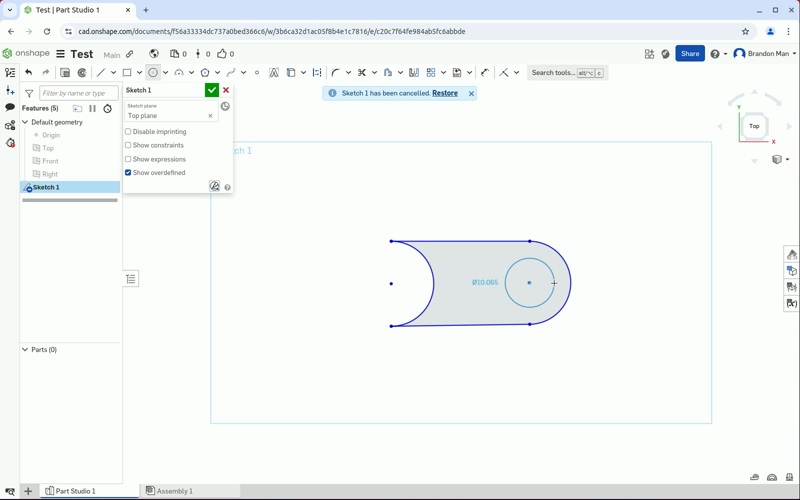
click(554, 282)
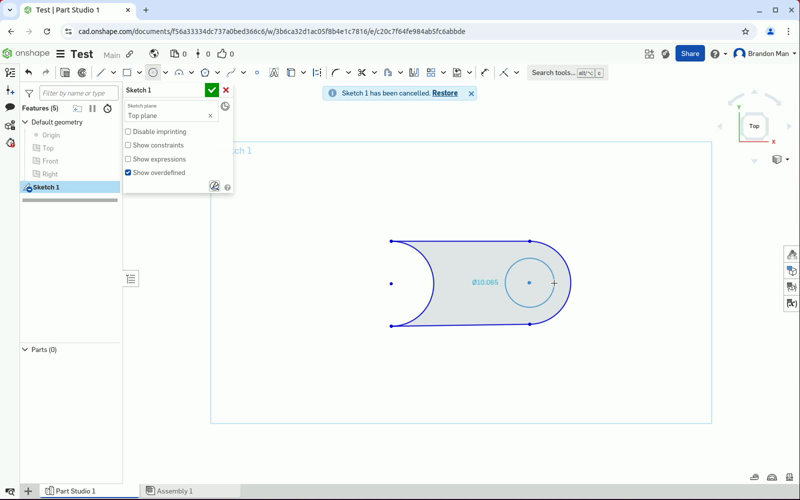
key(esc)
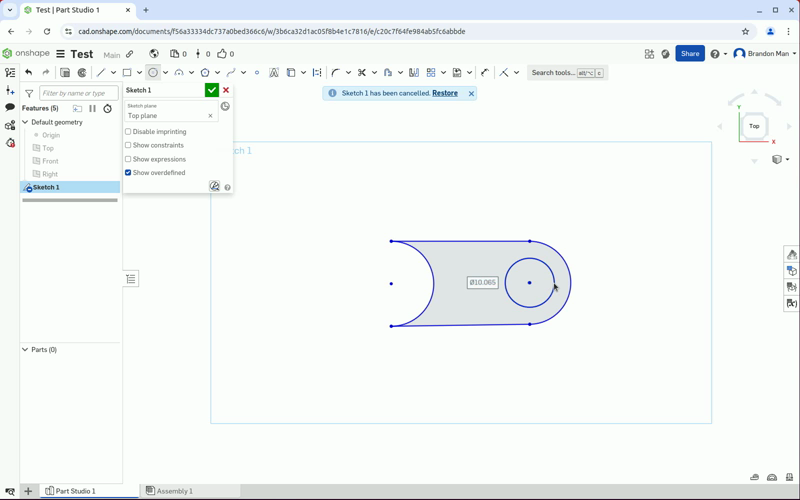
mouse_move(467, 303)
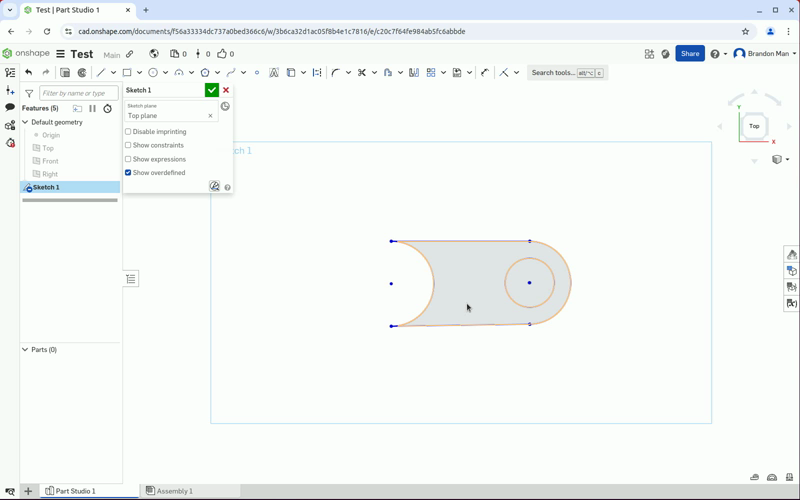
click(467, 303)
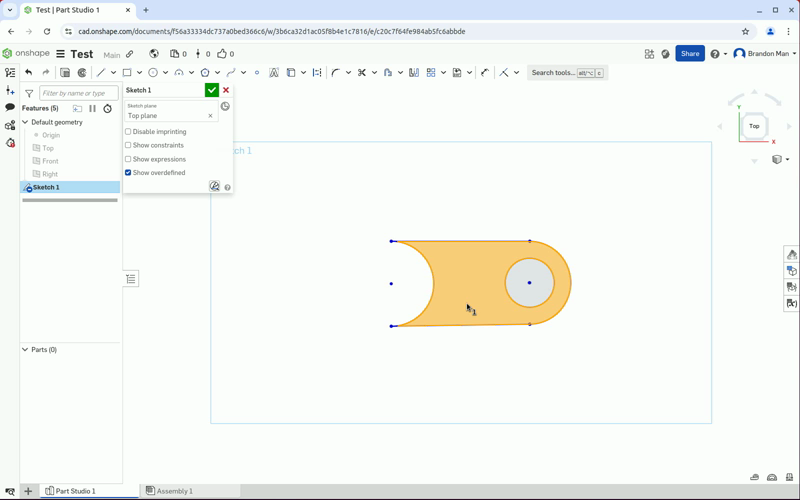
mouse_move(73, 352)
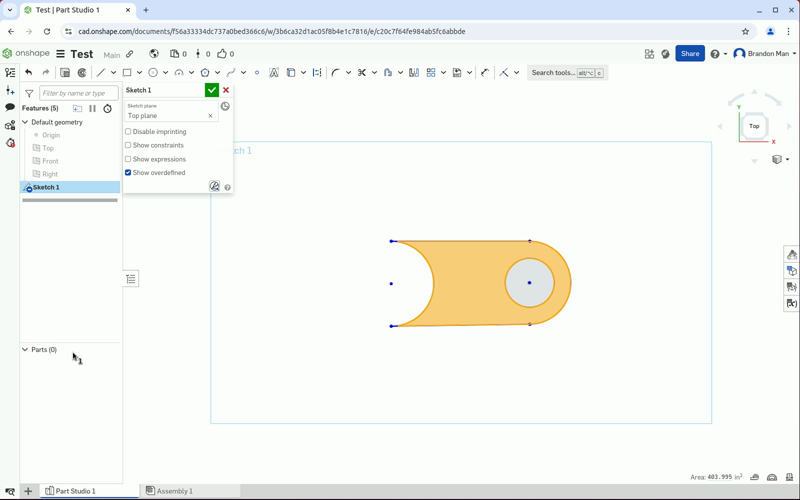
key(shift+y)
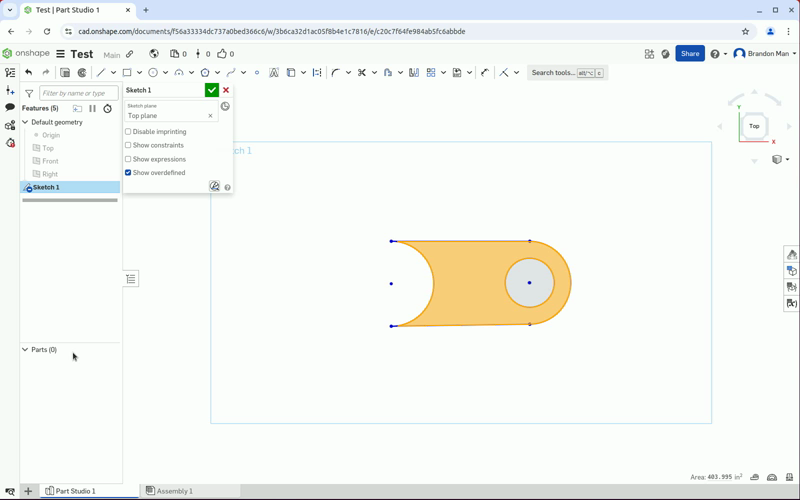
key(shift+e)
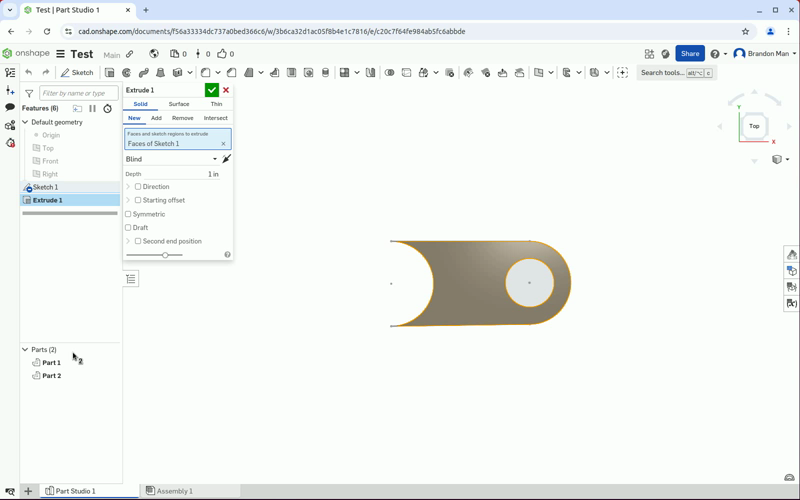
mouse_move(143, 106)
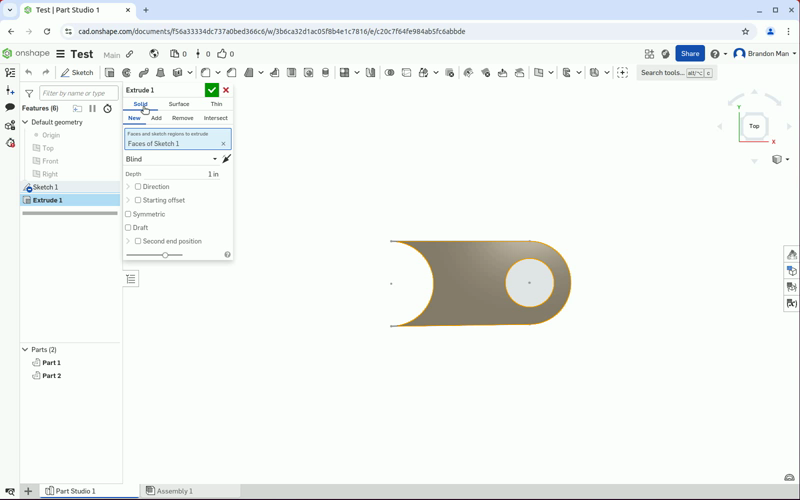
click(143, 106)
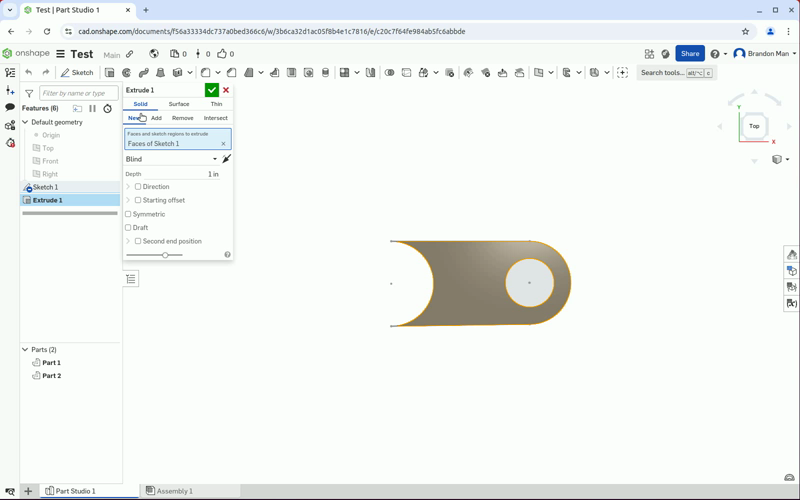
mouse_move(137, 120)
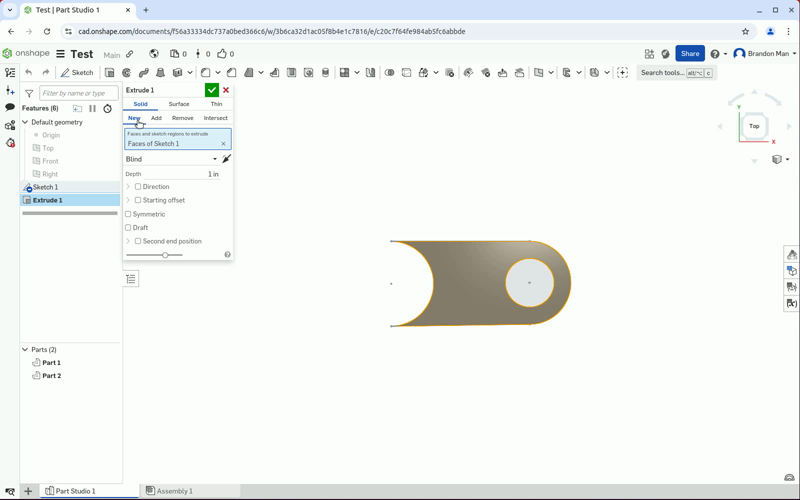
click(137, 120)
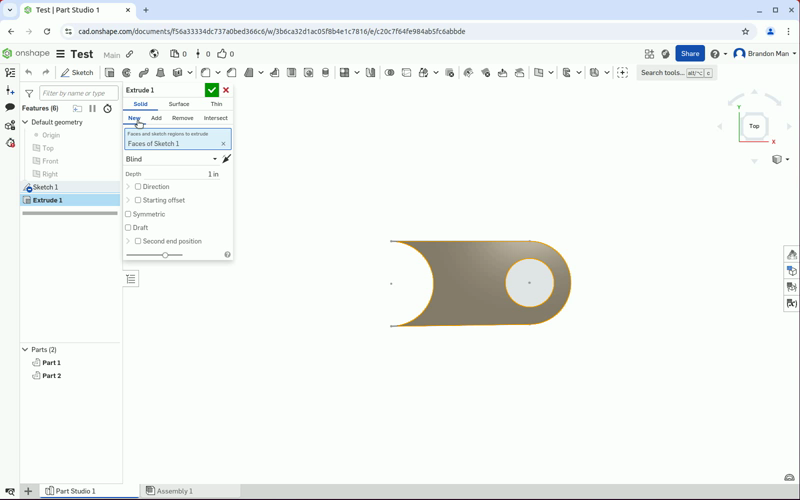
key(tab, 4)
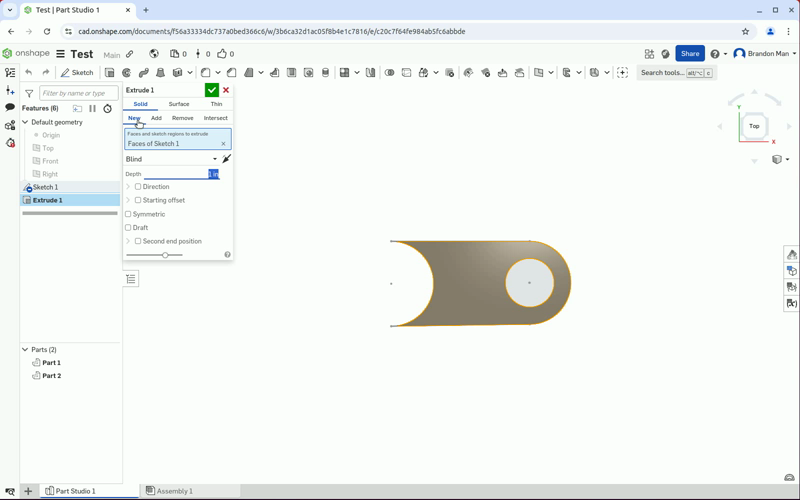
text(7.703)
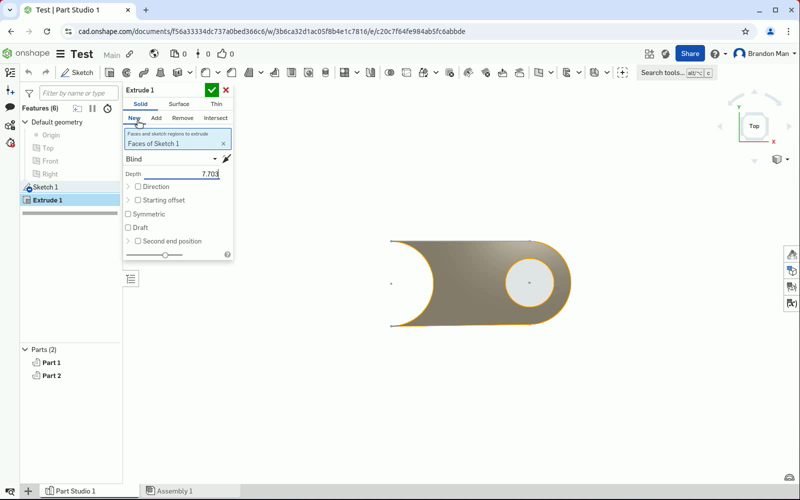
key(enter)
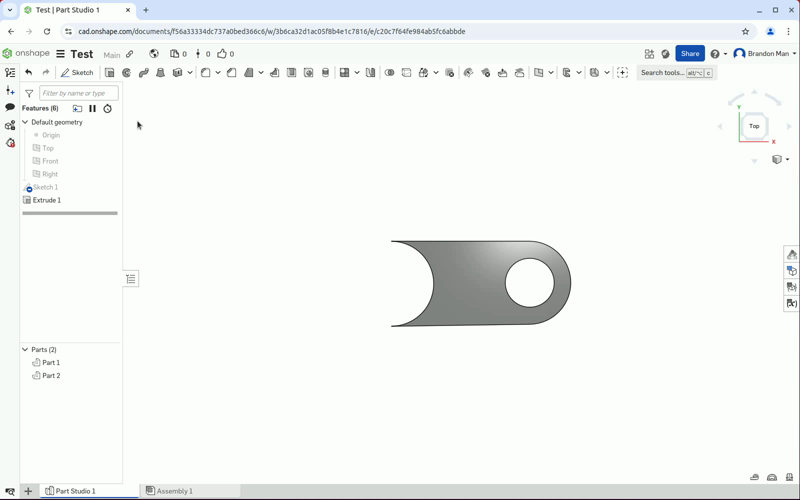
key(shift+h)
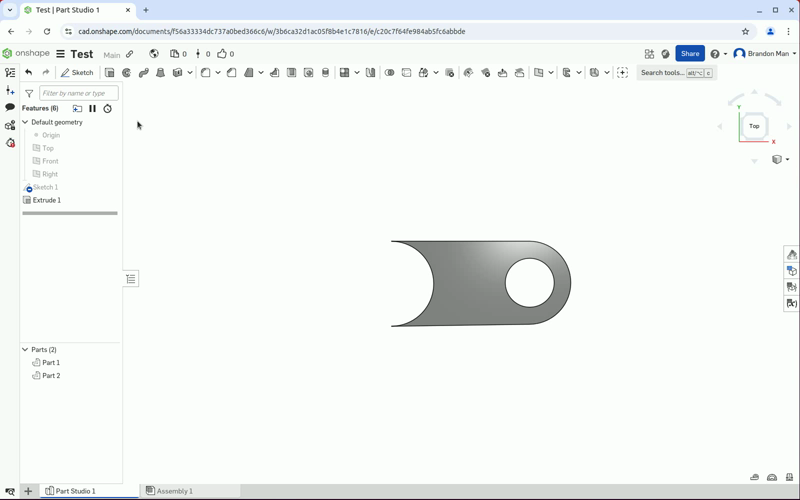
key(shift+h)
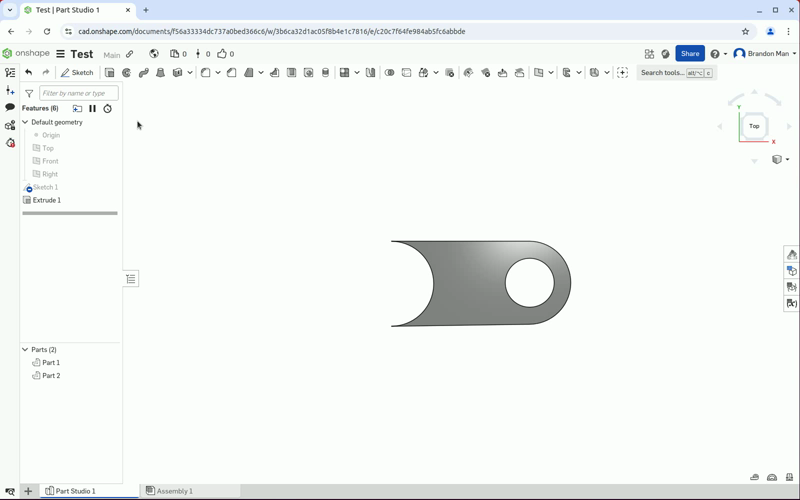
mouse_move(73, 189)
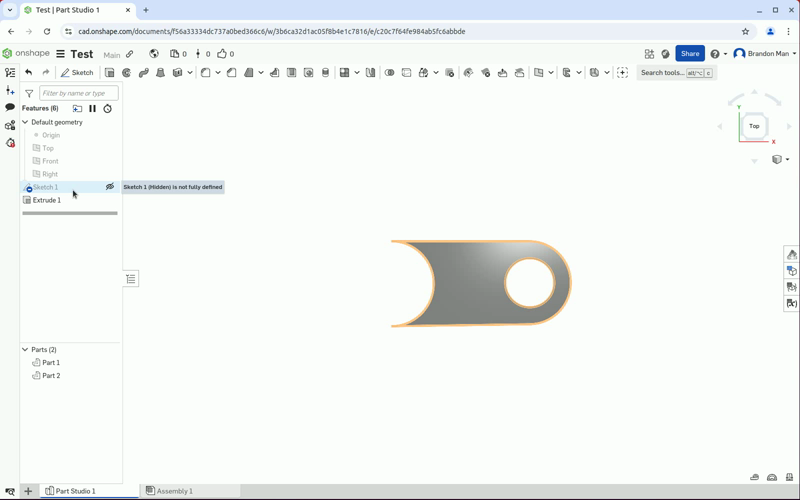
click(73, 189)
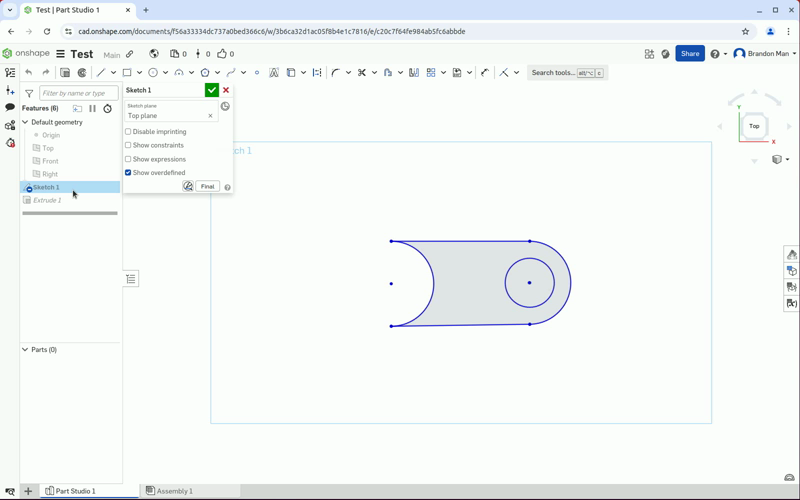
mouse_move(229, 92)
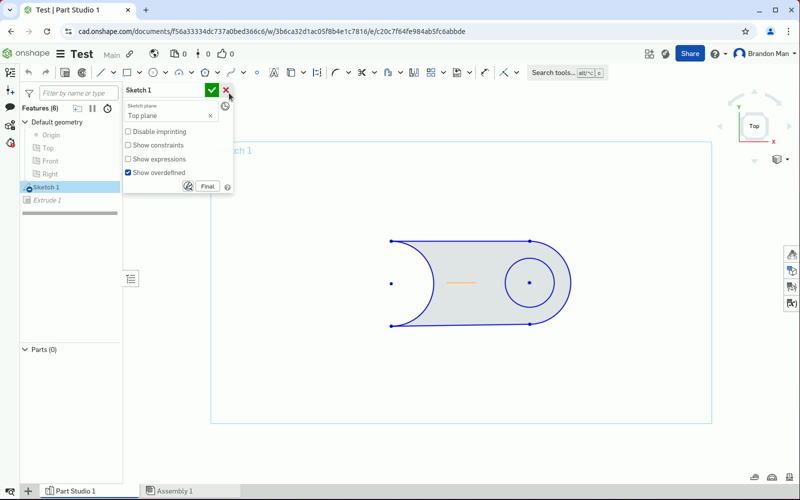
click(229, 92)
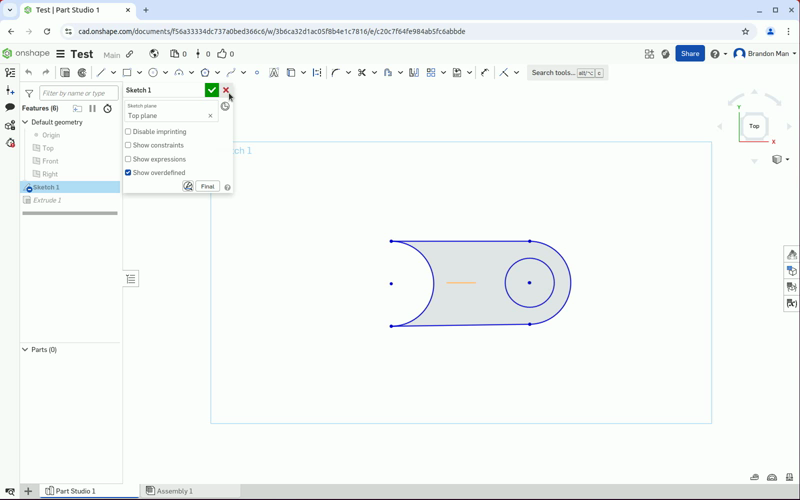
key(shift+s)
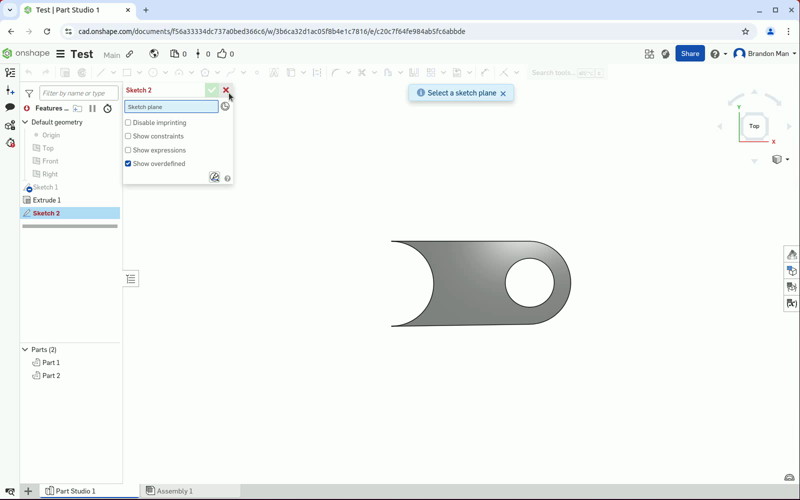
mouse_move(73, 150)
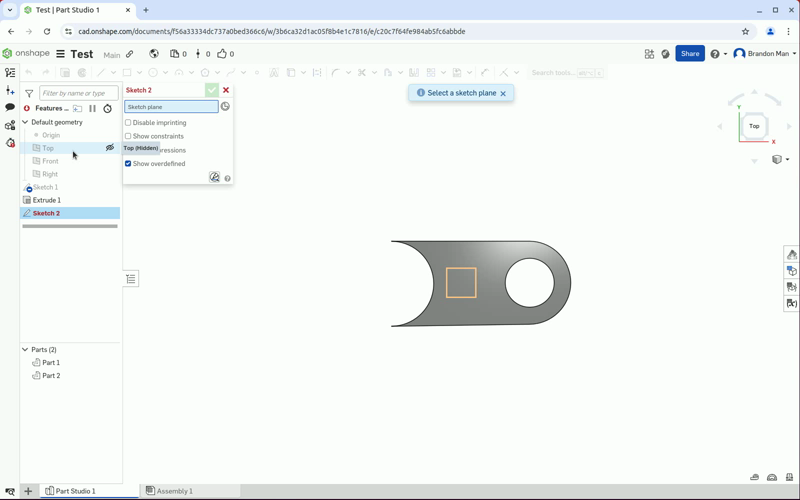
click(73, 150)
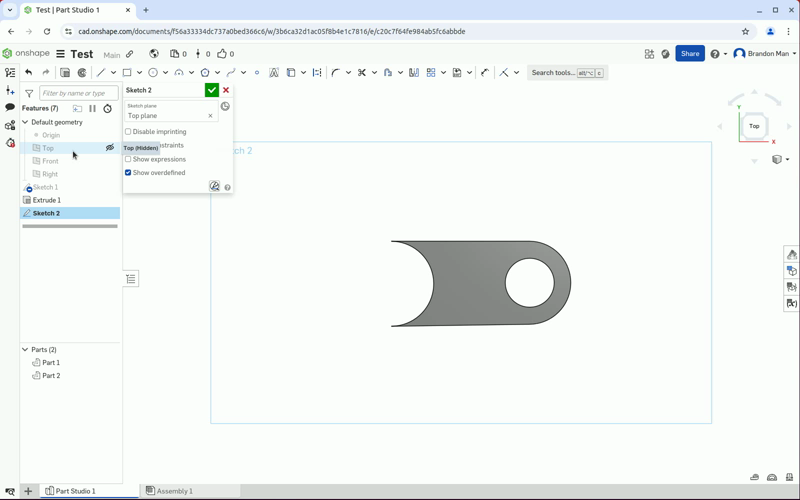
mouse_move(73, 352)
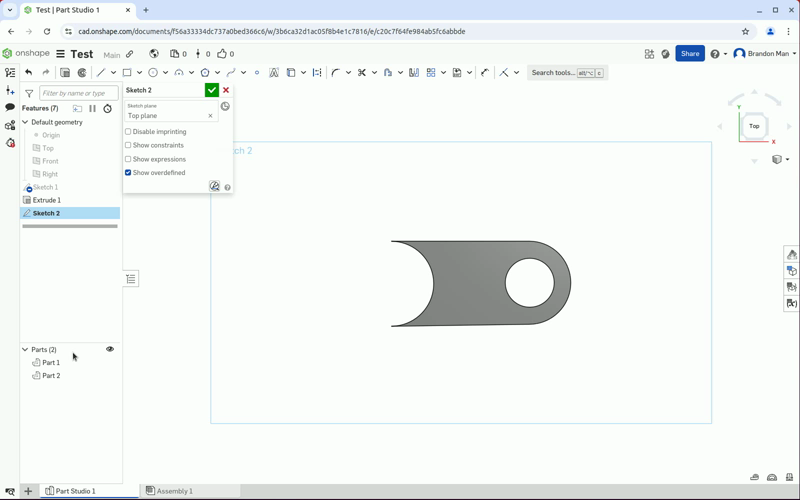
key(y)
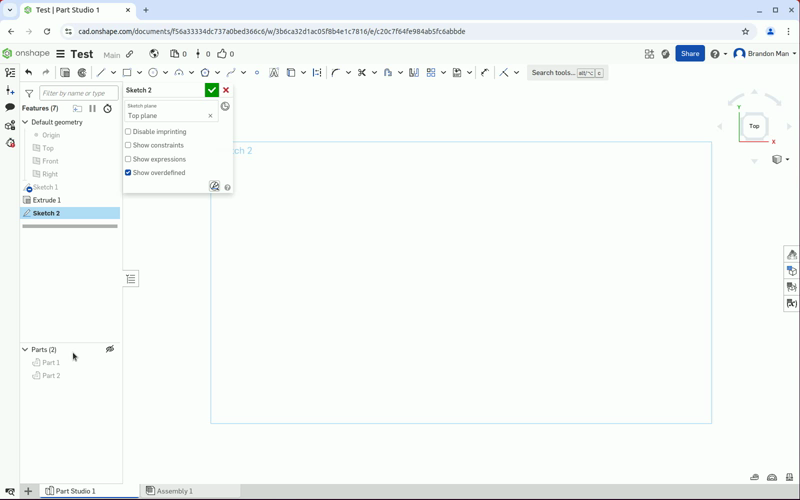
key(c)
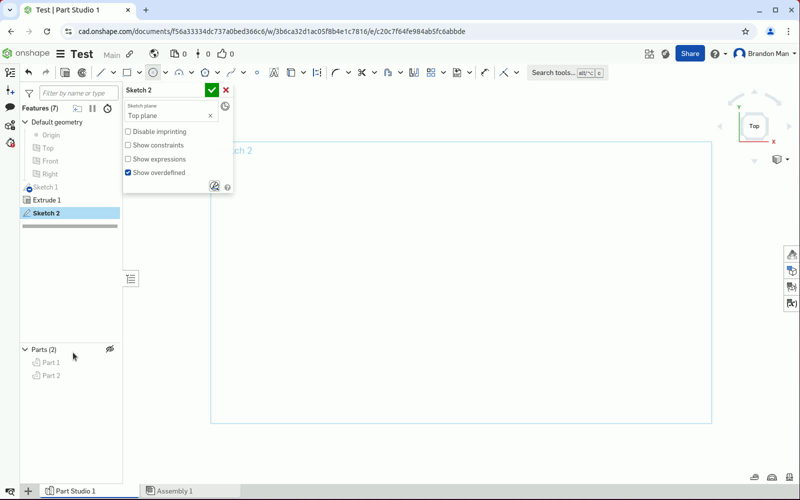
key_down(shift)
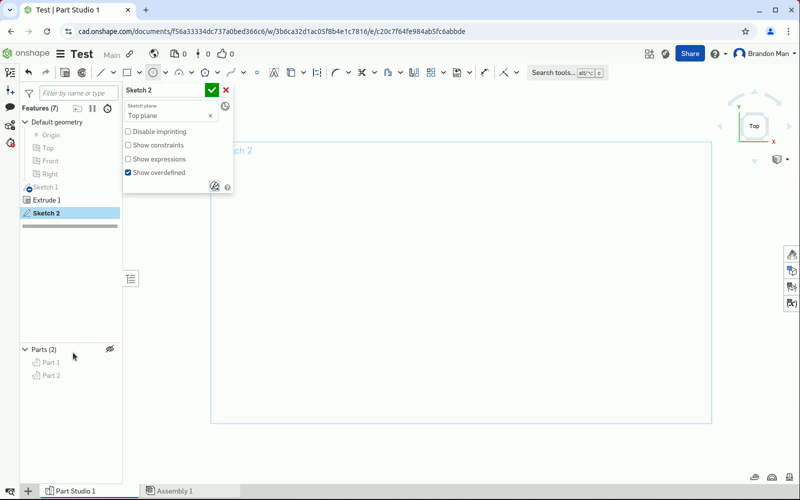
mouse_move(392, 282)
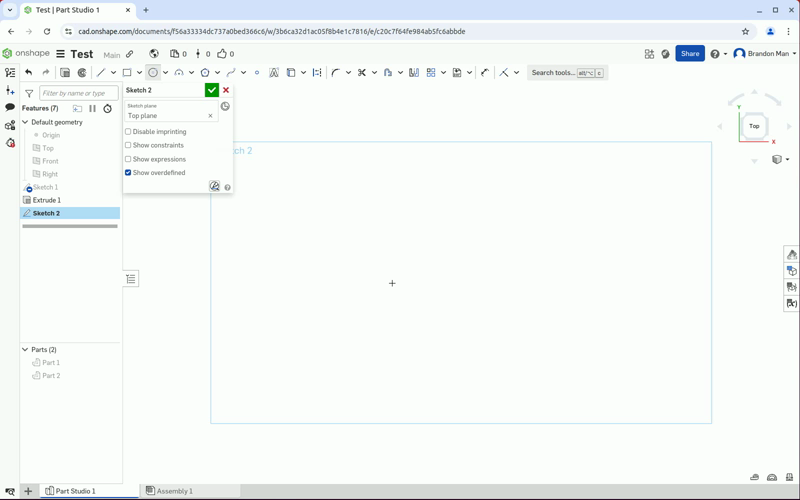
click(392, 282)
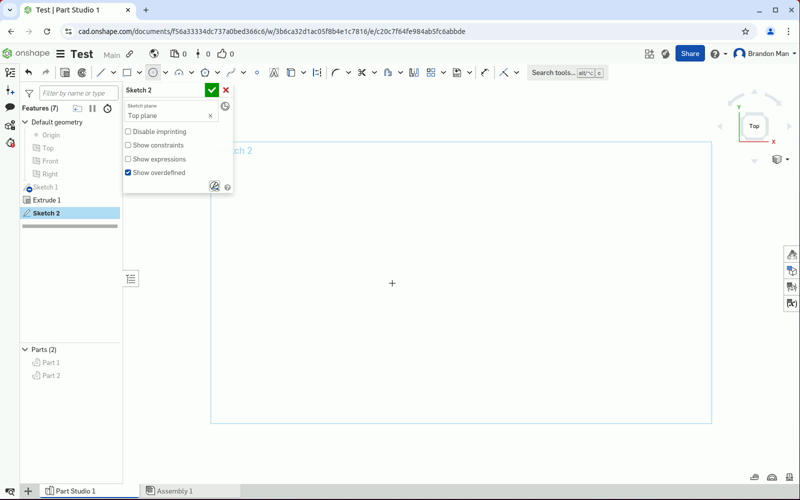
key_up(shift)
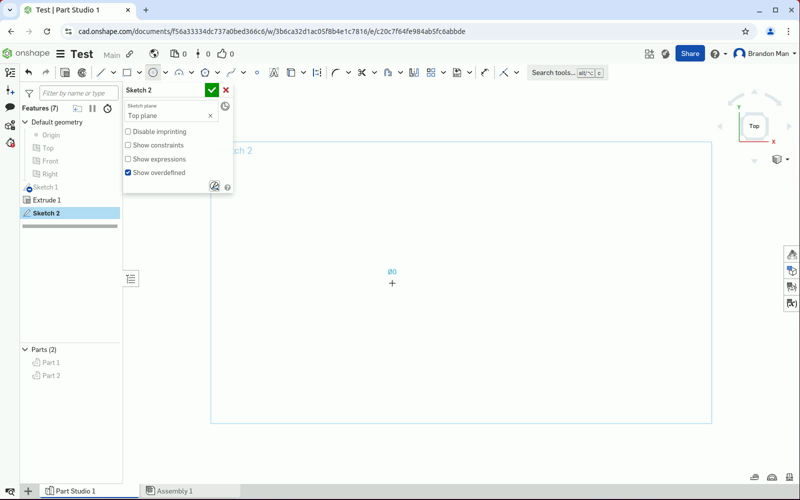
mouse_move(435, 282)
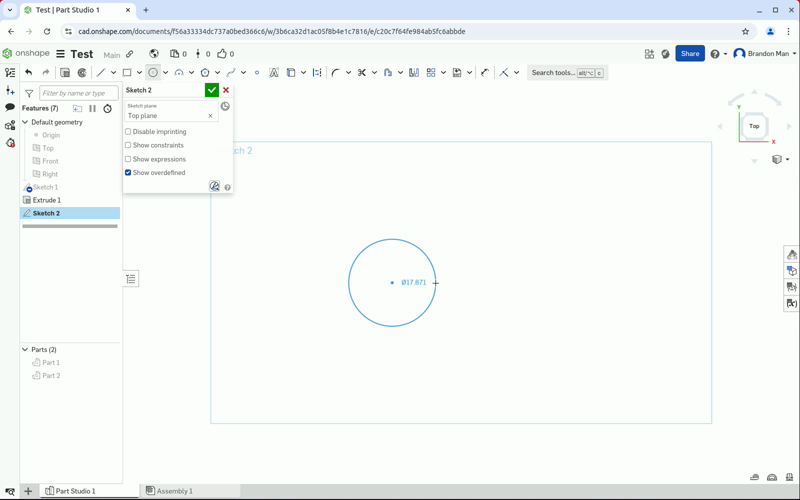
click(435, 282)
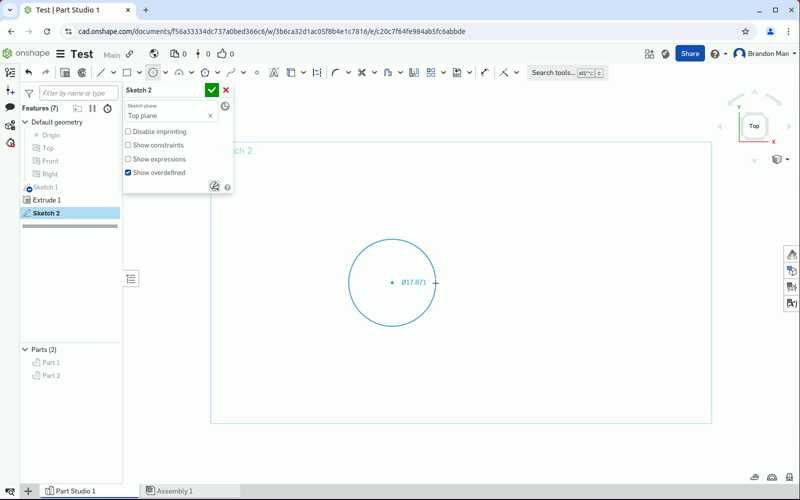
key(esc)
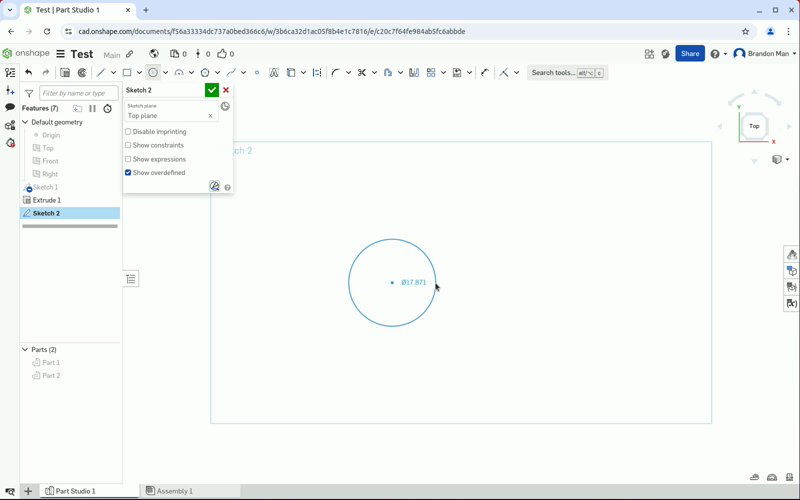
key(c)
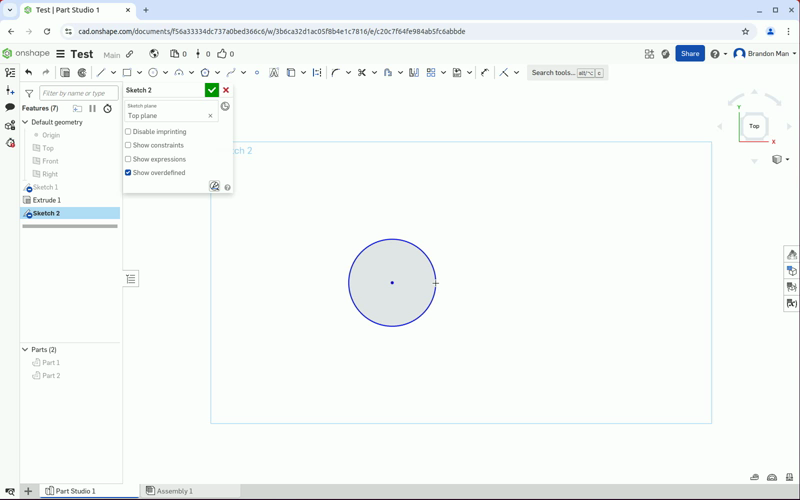
key_down(shift)
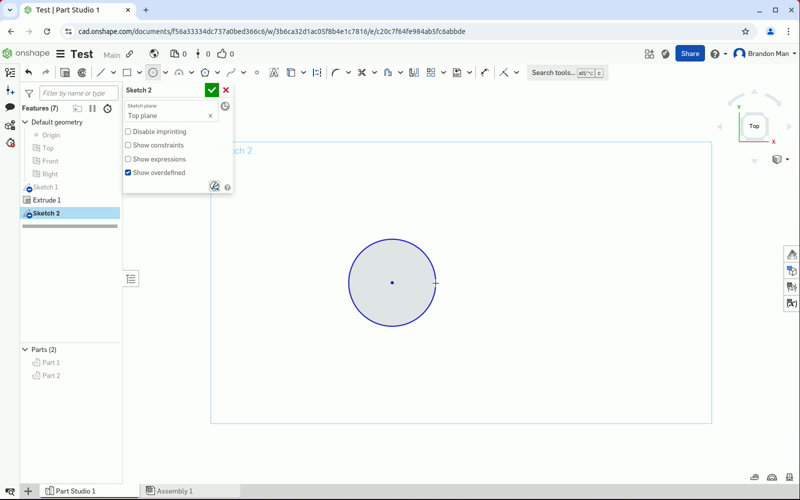
mouse_move(392, 282)
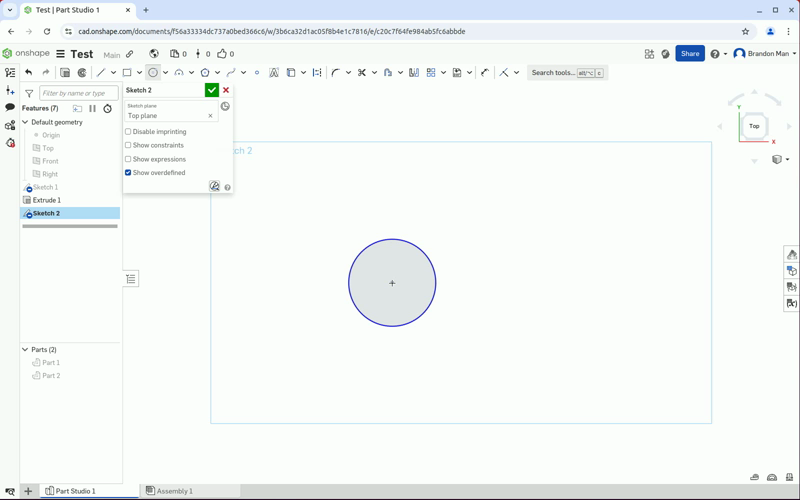
click(392, 282)
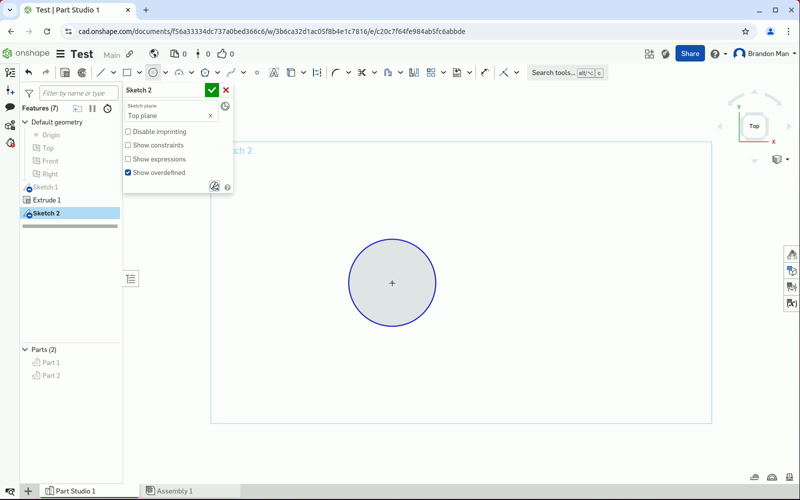
key_up(shift)
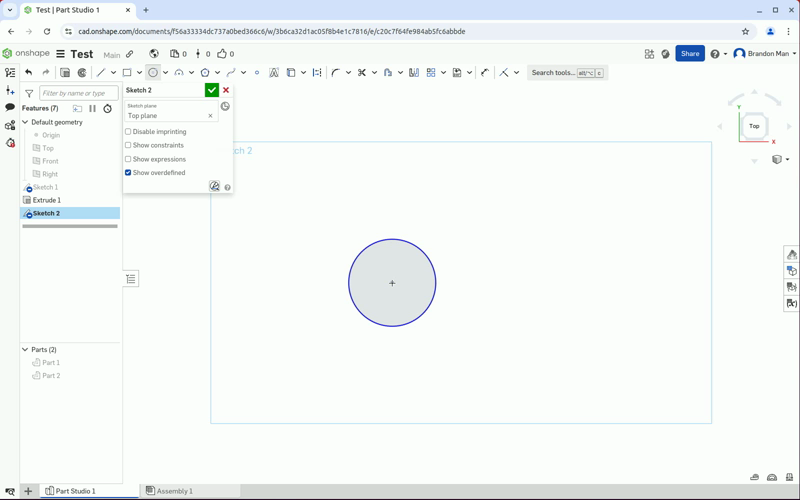
mouse_move(415, 282)
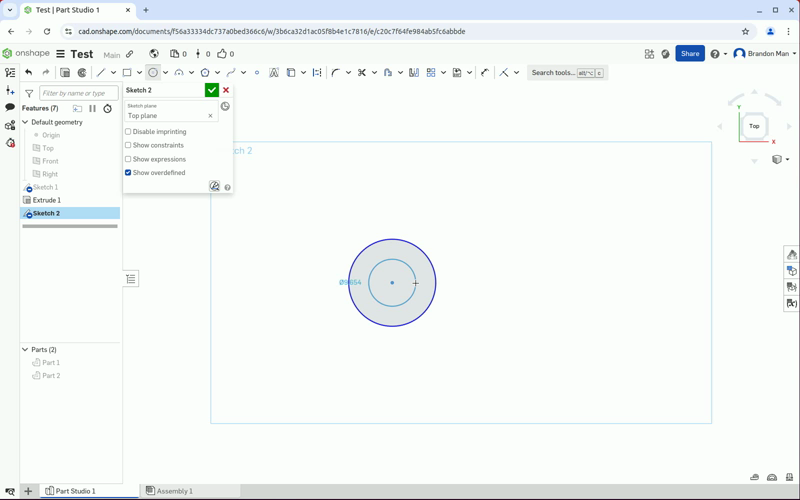
click(415, 282)
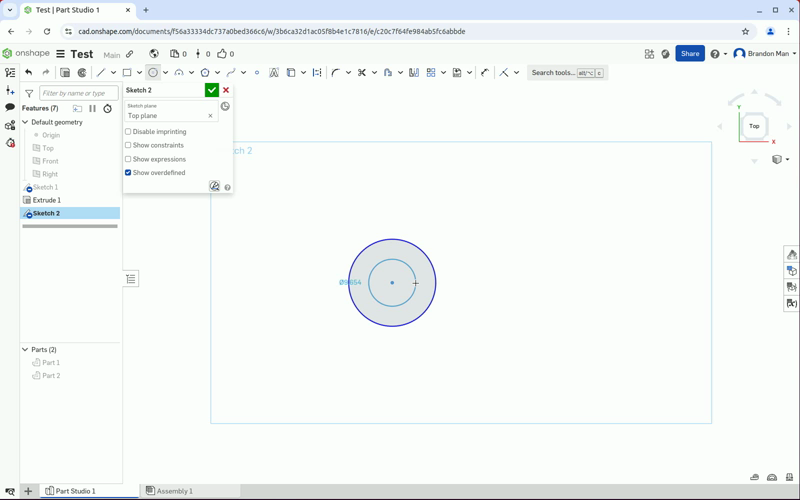
key(esc)
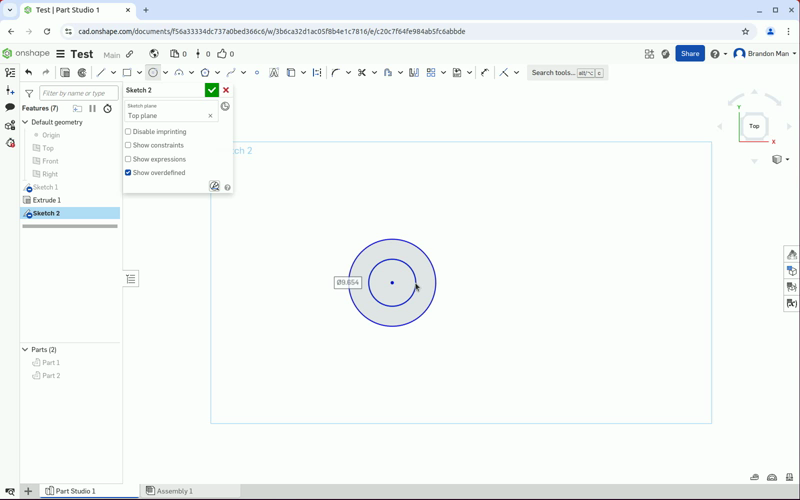
mouse_move(359, 284)
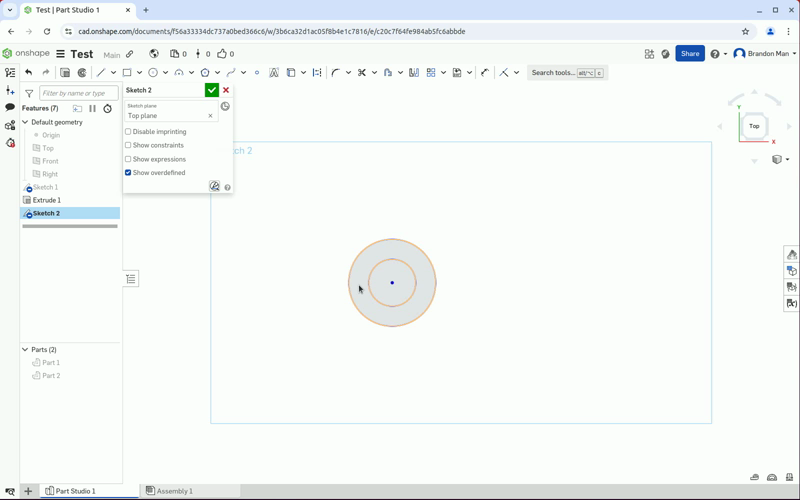
click(359, 284)
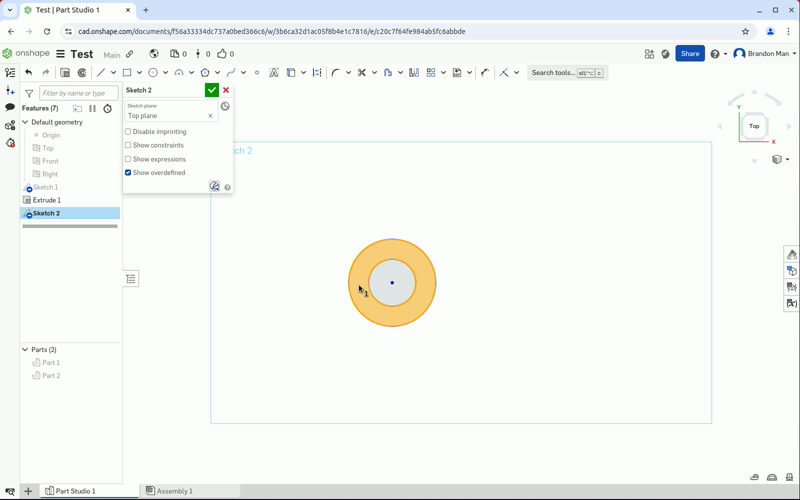
mouse_move(73, 352)
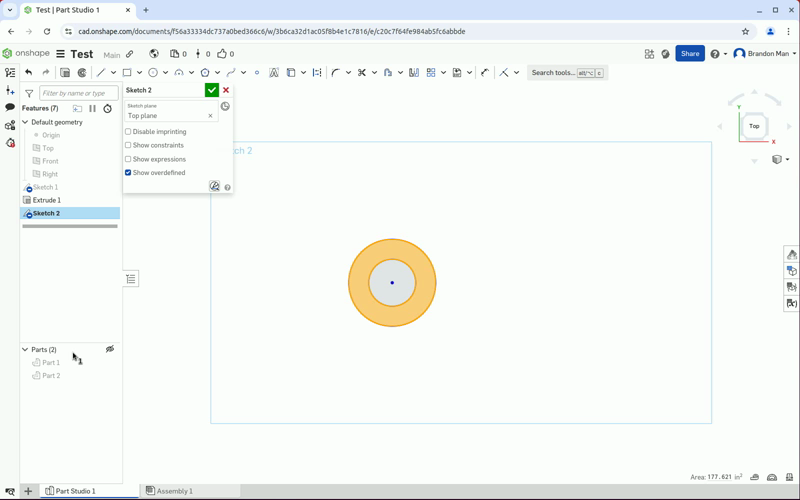
key(shift+y)
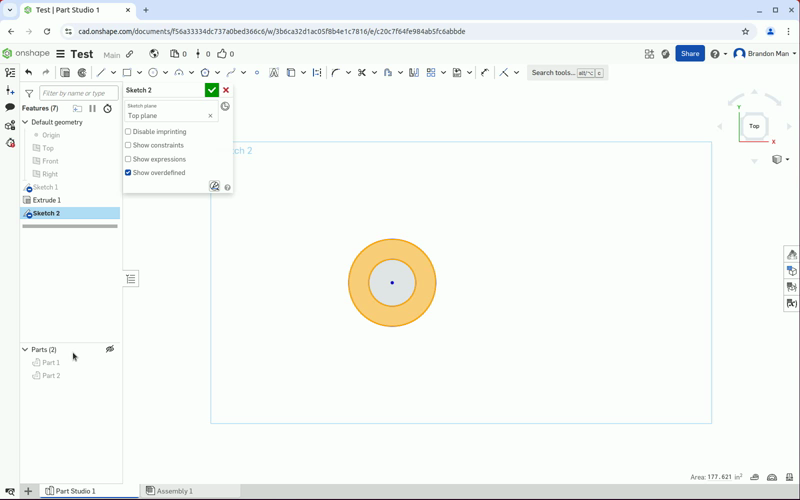
key(shift+e)
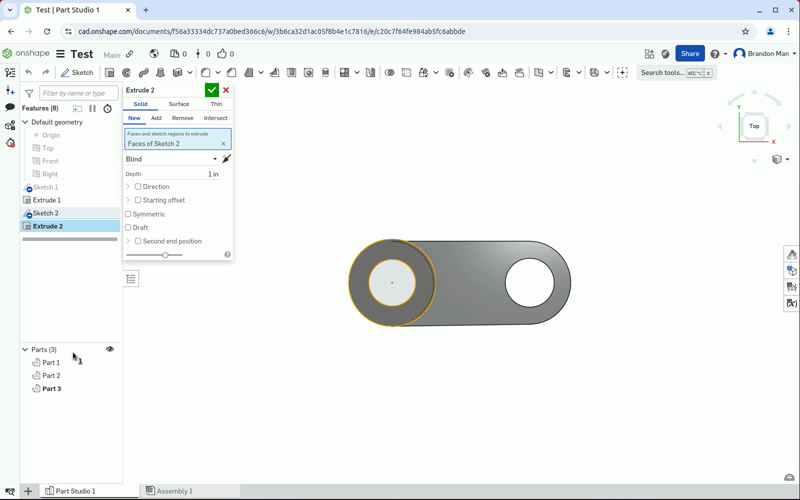
mouse_move(143, 106)
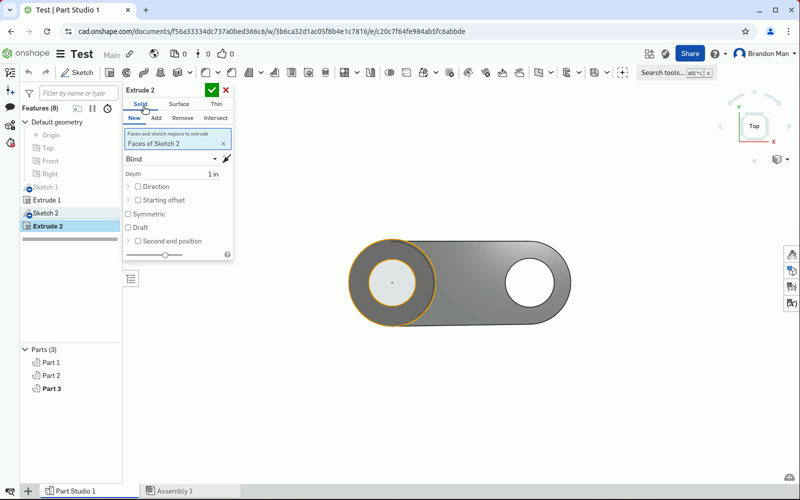
click(143, 106)
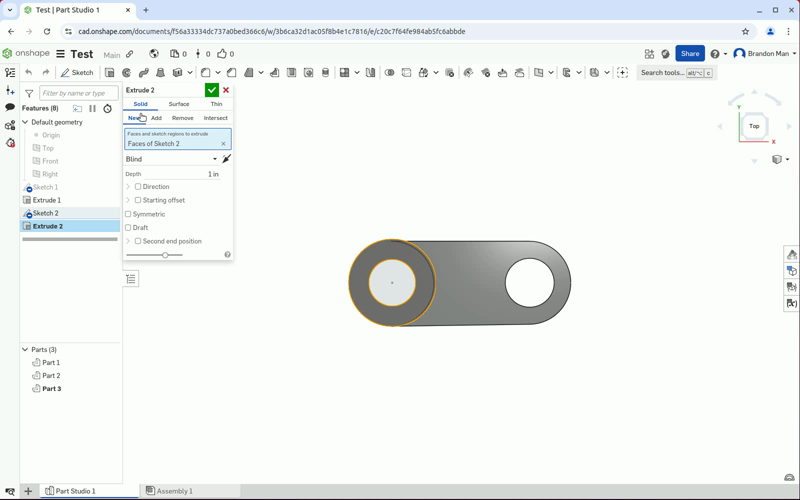
mouse_move(137, 120)
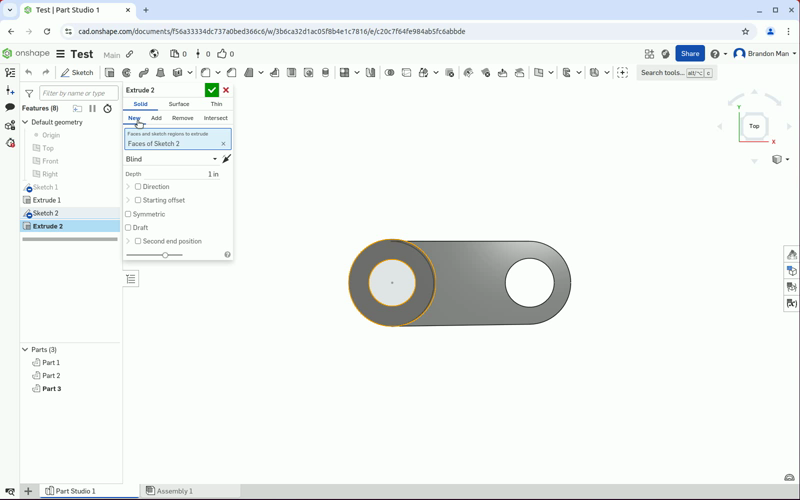
click(137, 120)
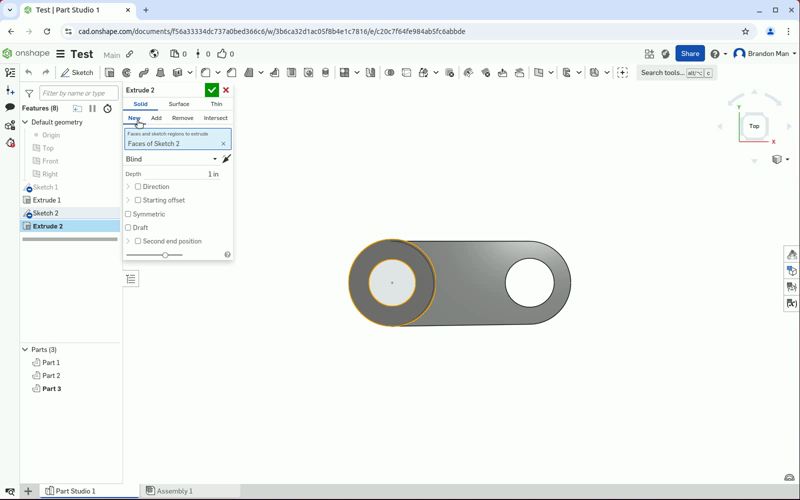
key(tab, 4)
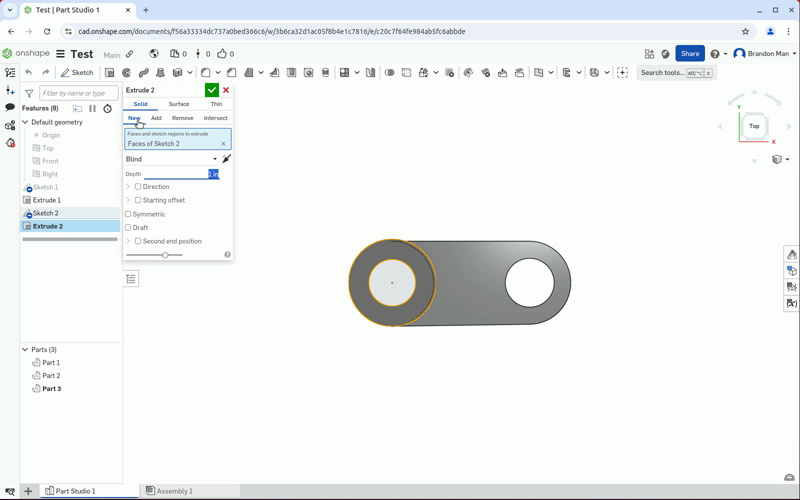
text(7.703)
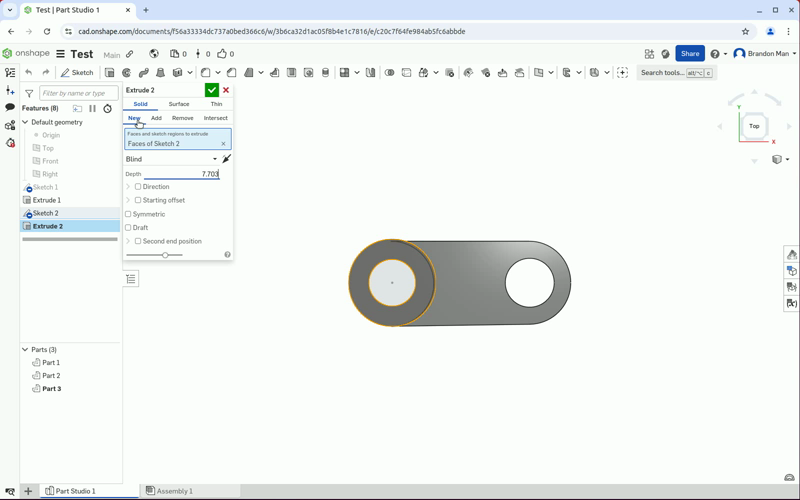
key(enter)
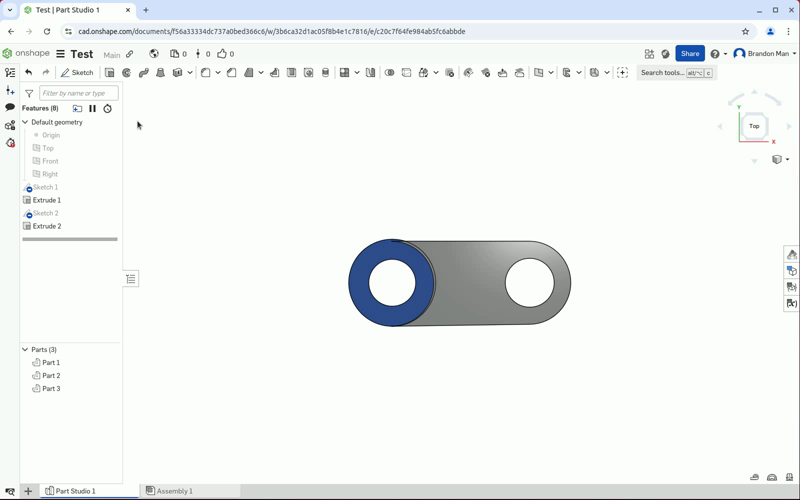
key(shift+h)
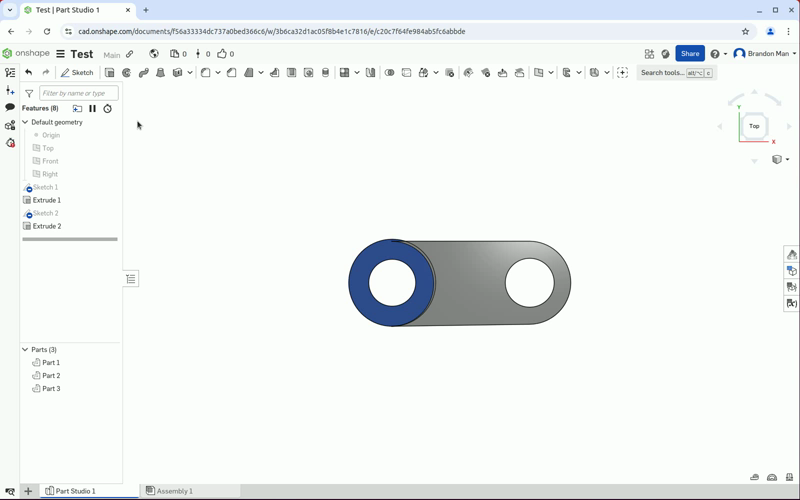
key(shift+h)
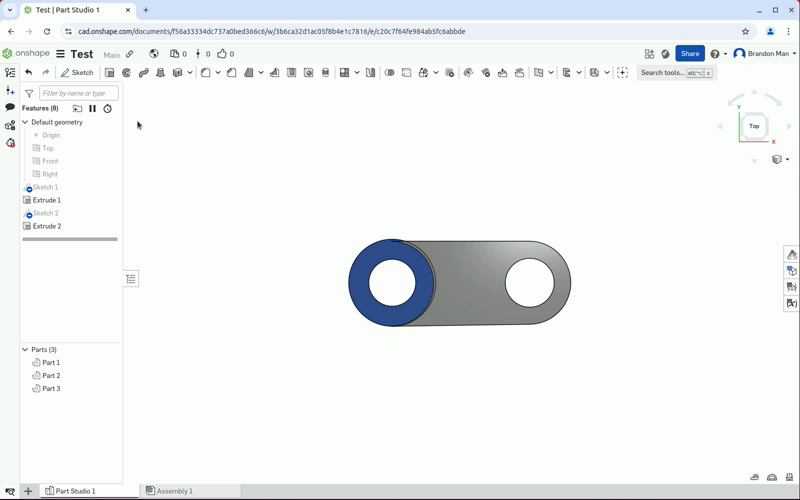
mouse_move(73, 189)
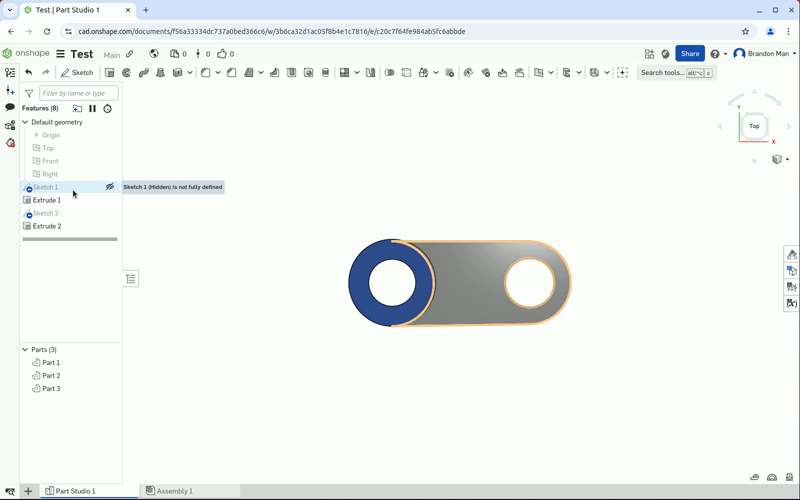
click(73, 189)
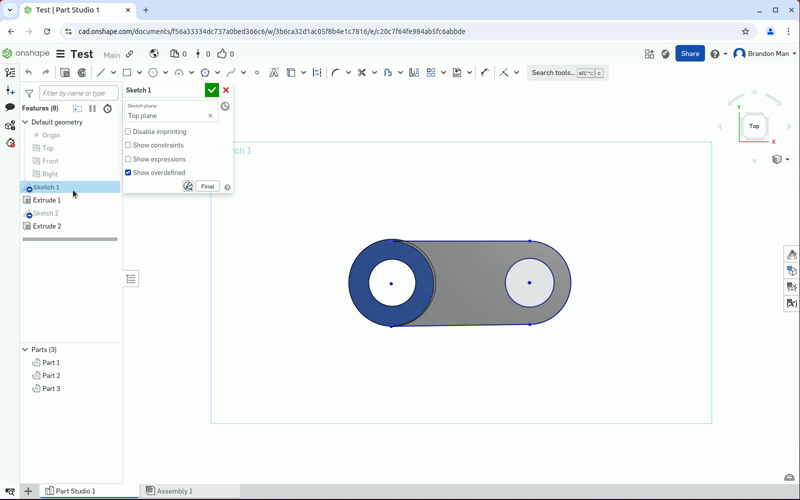
mouse_move(229, 92)
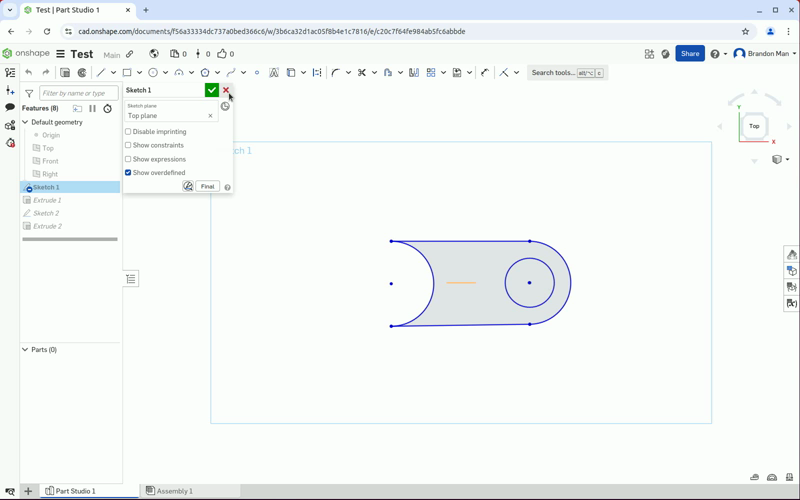
click(229, 92)
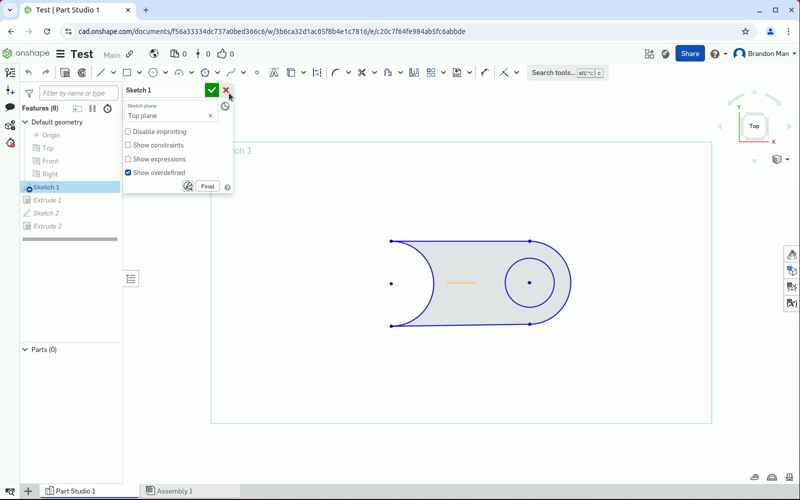
key(shift+s)
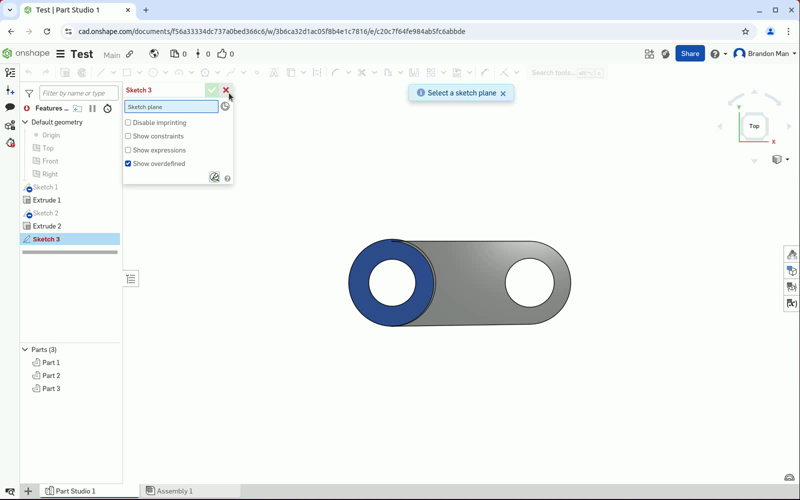
mouse_move(73, 150)
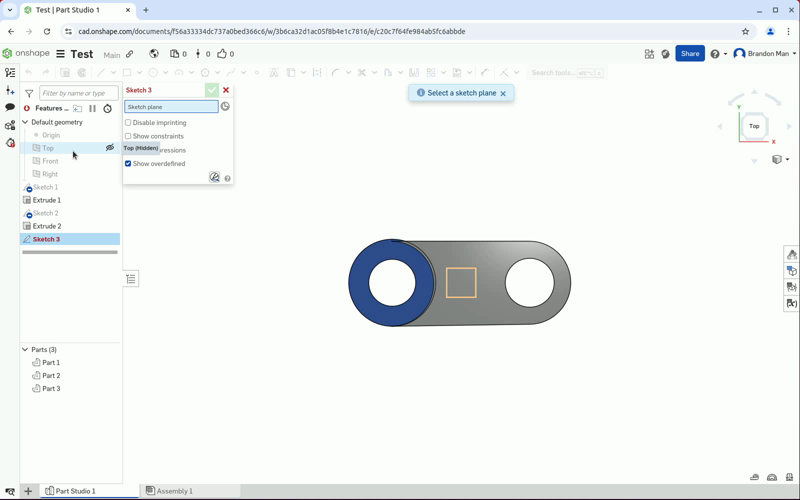
click(73, 150)
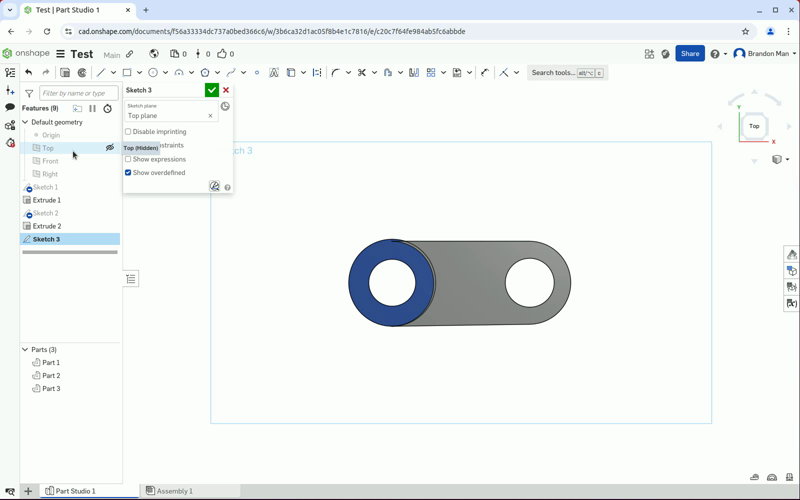
mouse_move(73, 352)
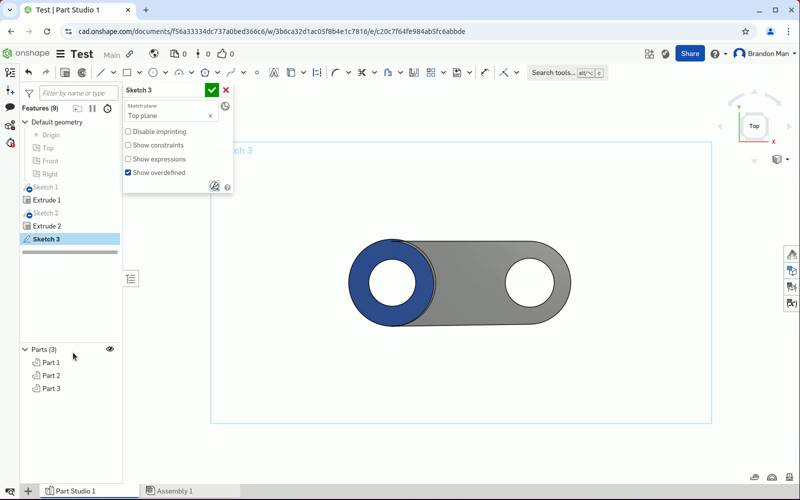
key(y)
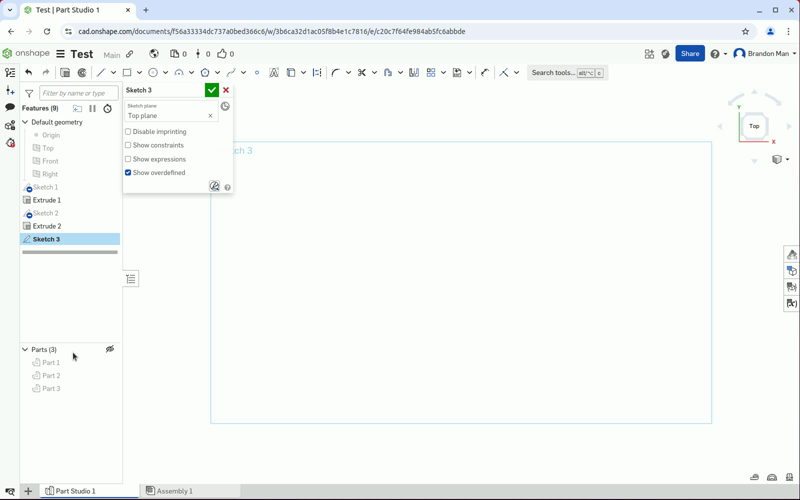
key(c)
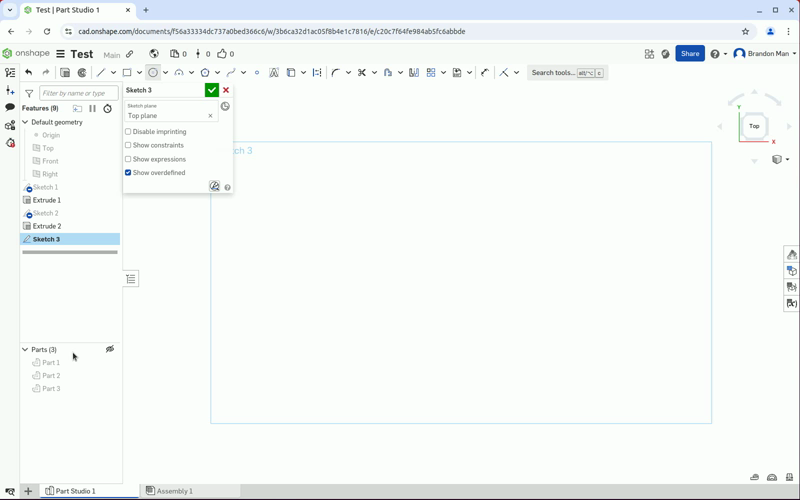
key_down(shift)
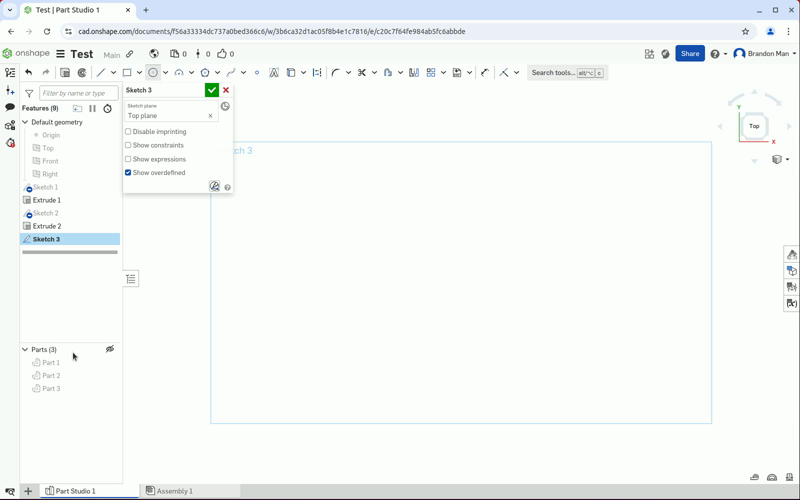
mouse_move(392, 282)
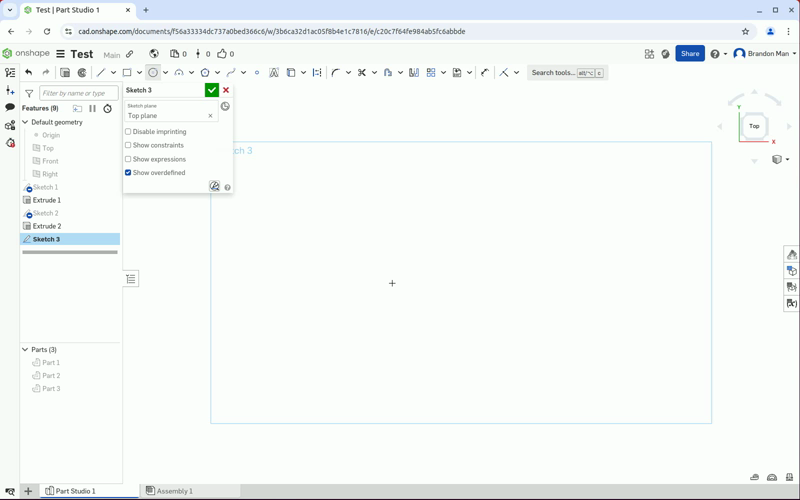
click(392, 282)
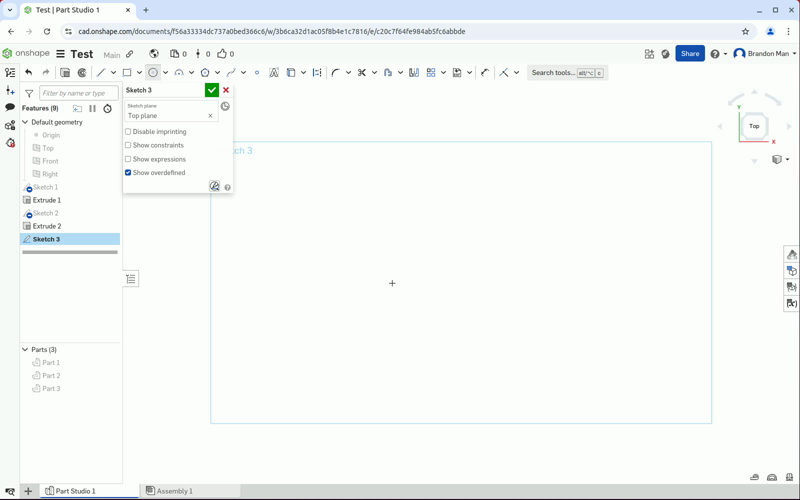
key_up(shift)
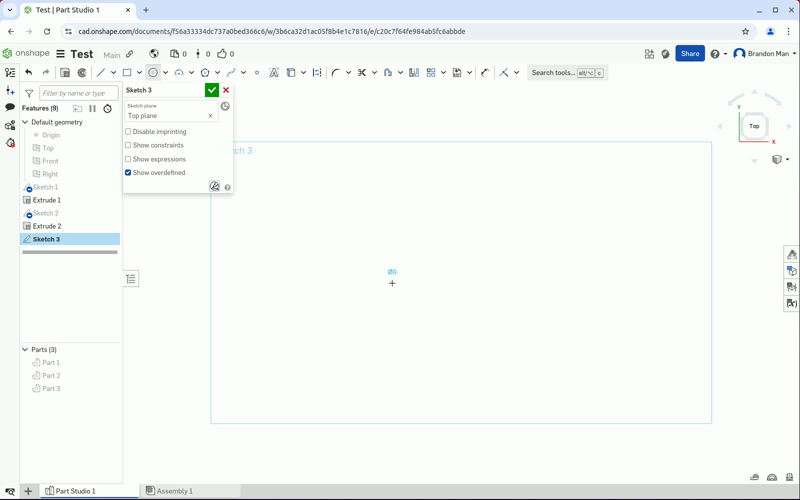
mouse_move(435, 282)
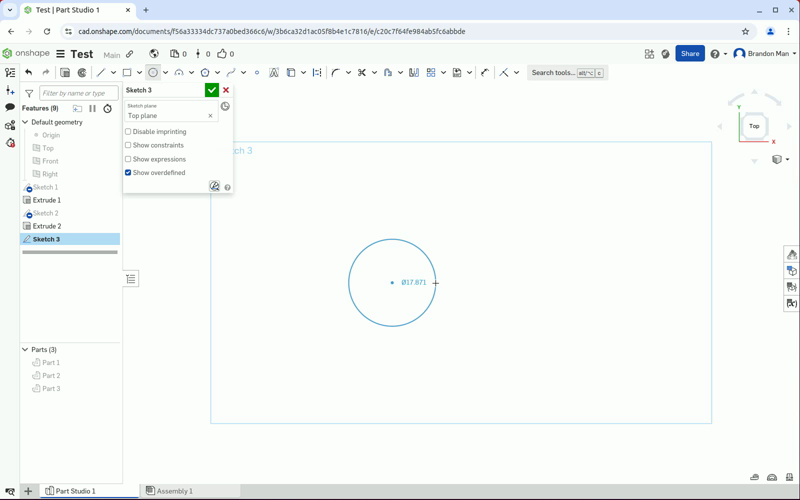
click(435, 282)
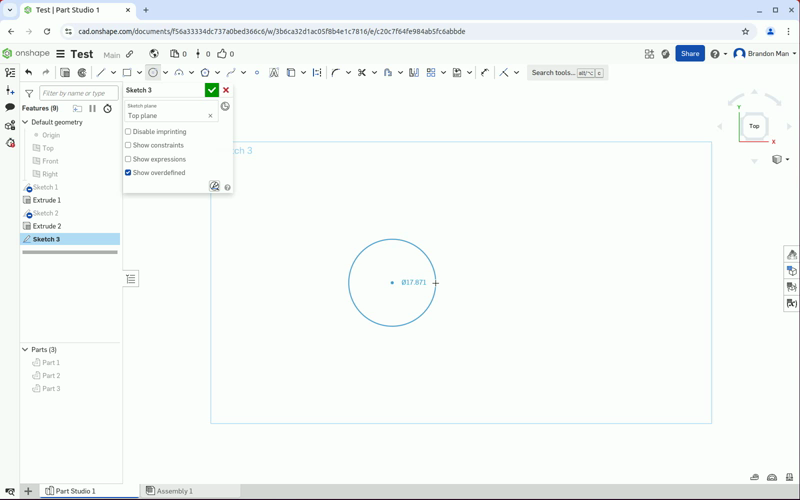
key(esc)
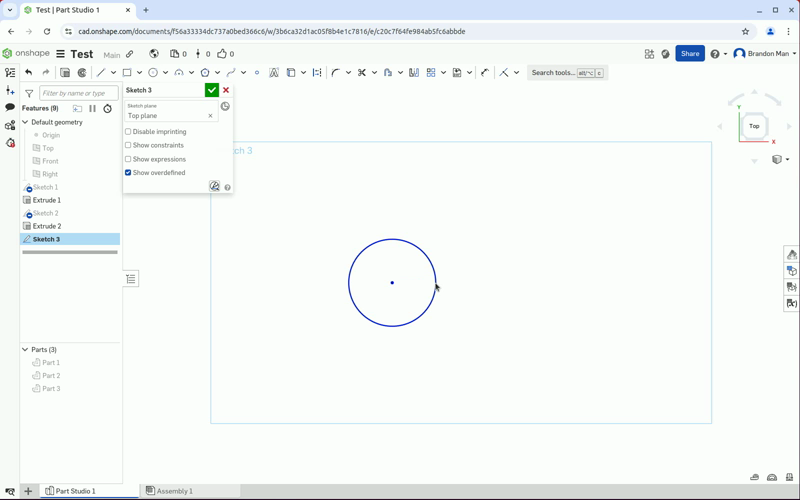
key(c)
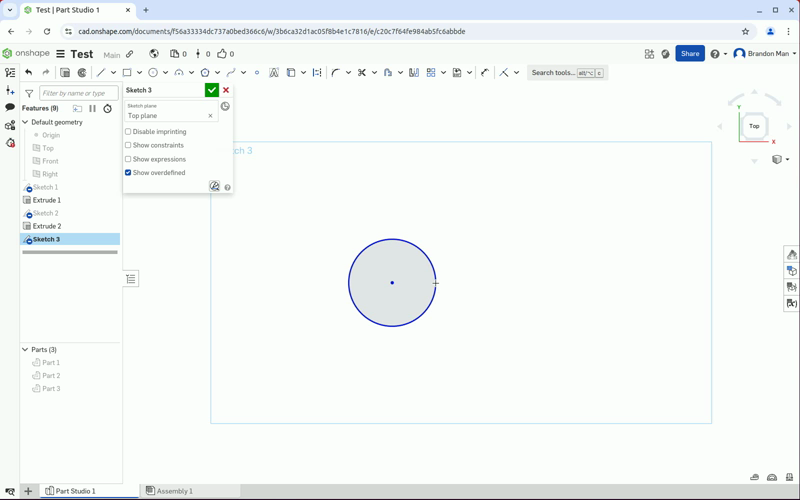
key_down(shift)
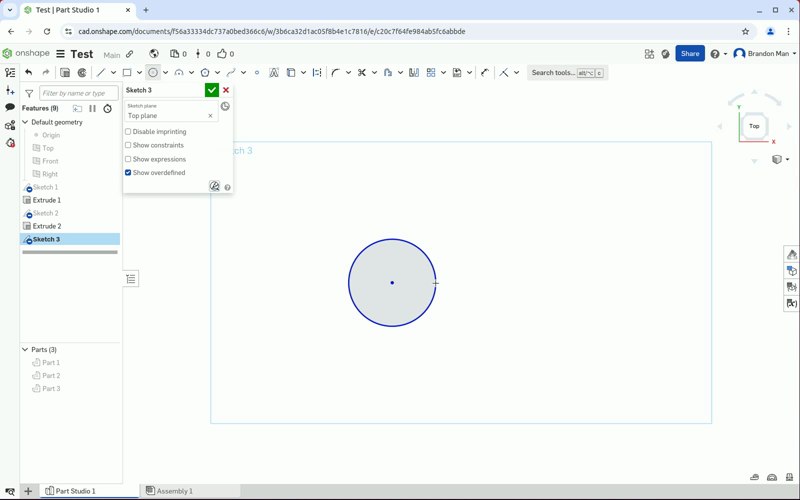
mouse_move(392, 282)
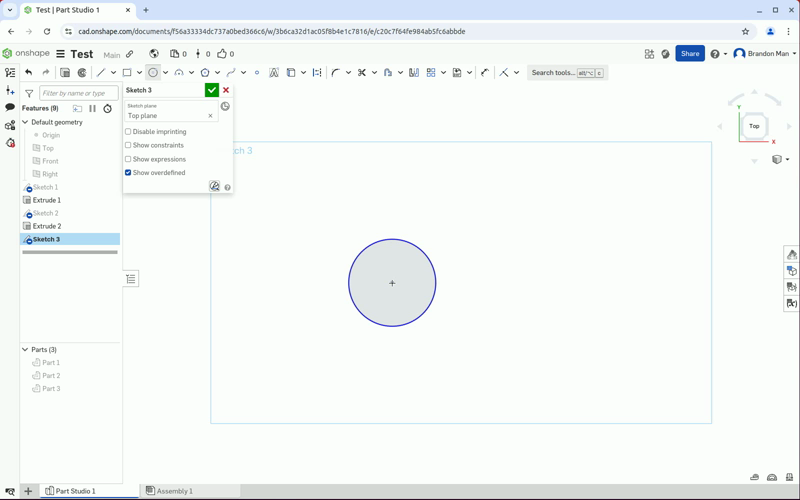
click(392, 282)
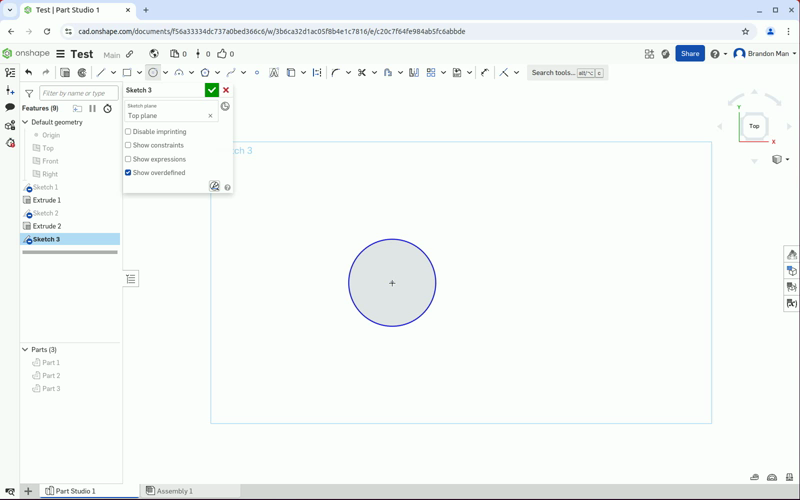
key_up(shift)
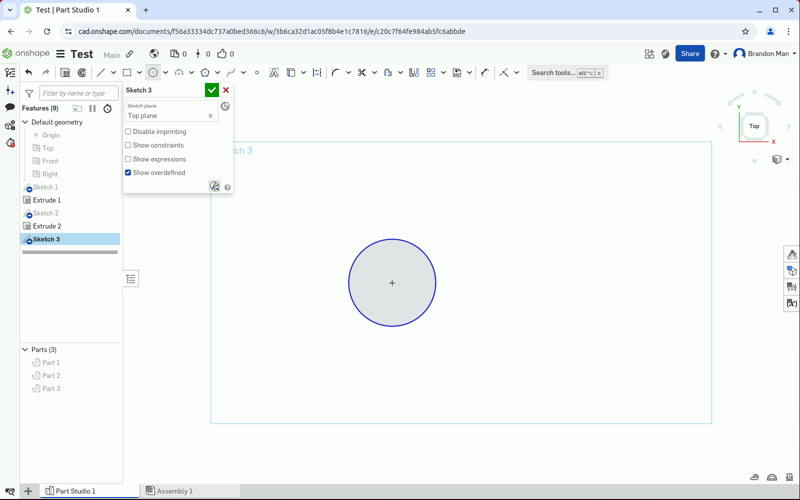
mouse_move(415, 282)
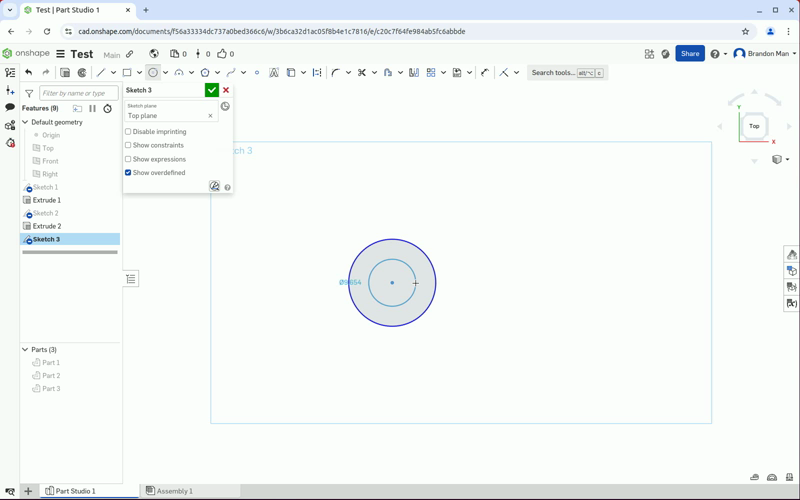
click(415, 282)
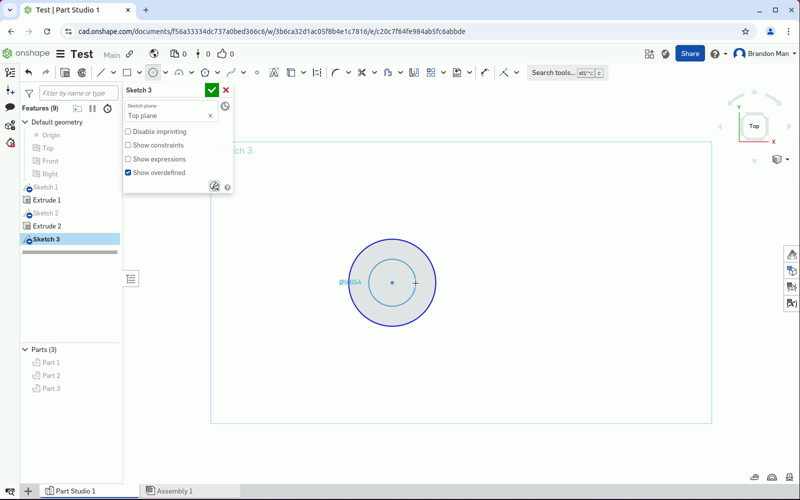
key(esc)
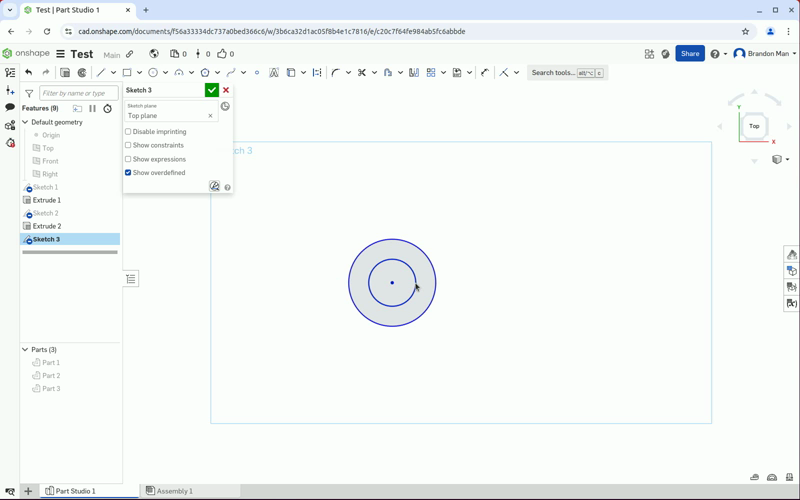
mouse_move(411, 315)
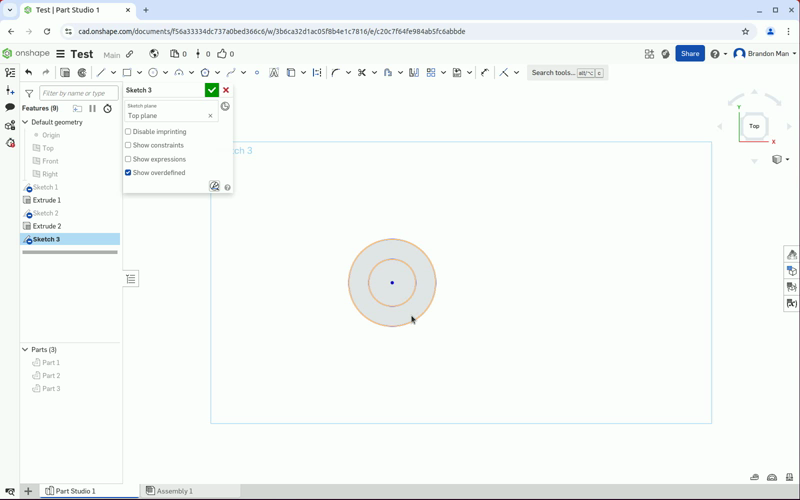
click(411, 315)
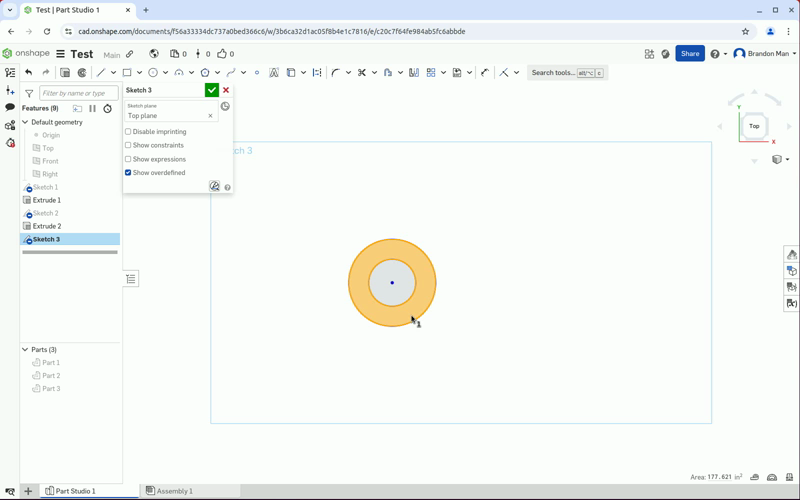
mouse_move(73, 352)
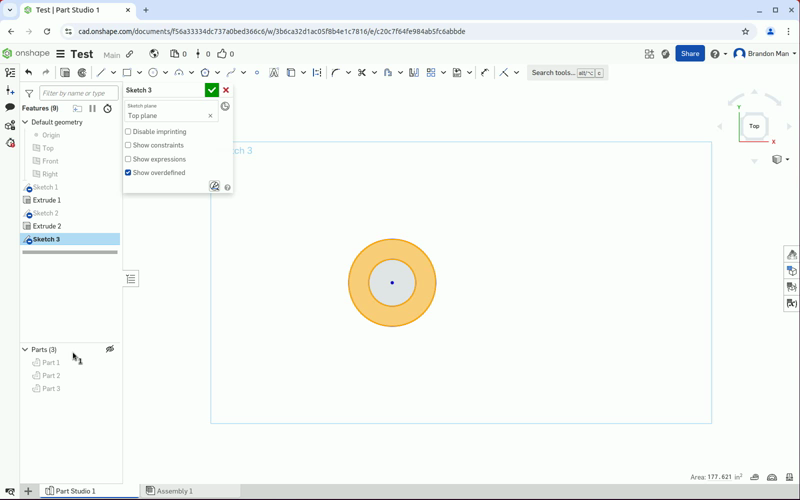
key(shift+y)
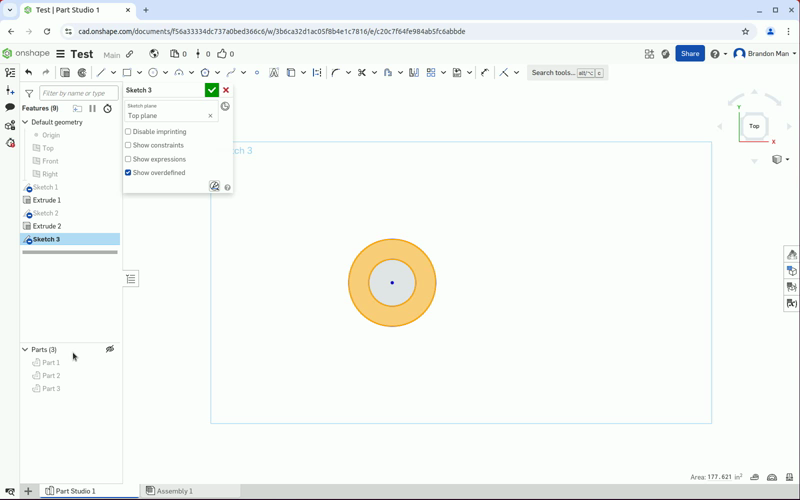
key(shift+e)
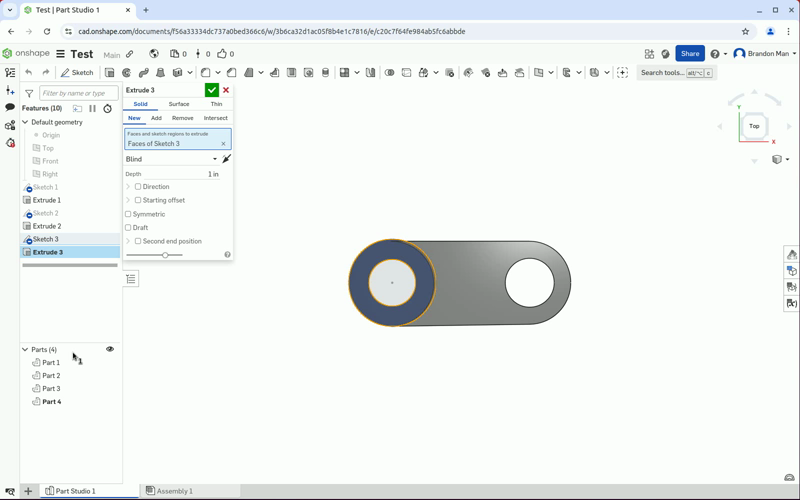
mouse_move(143, 106)
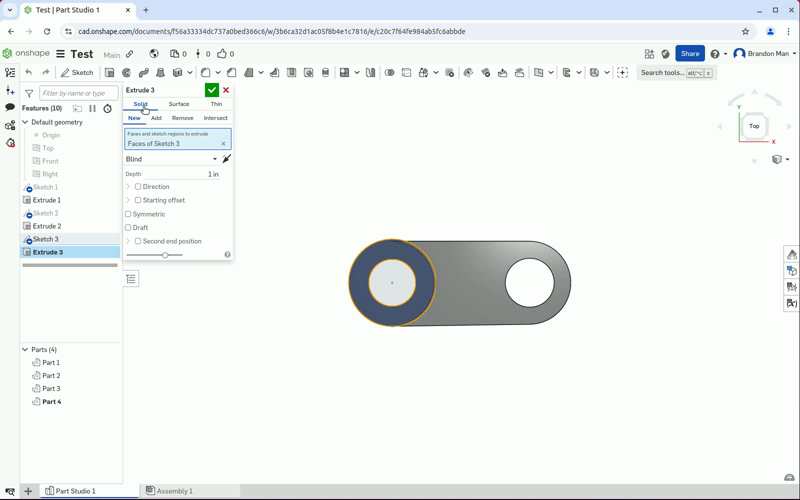
click(143, 106)
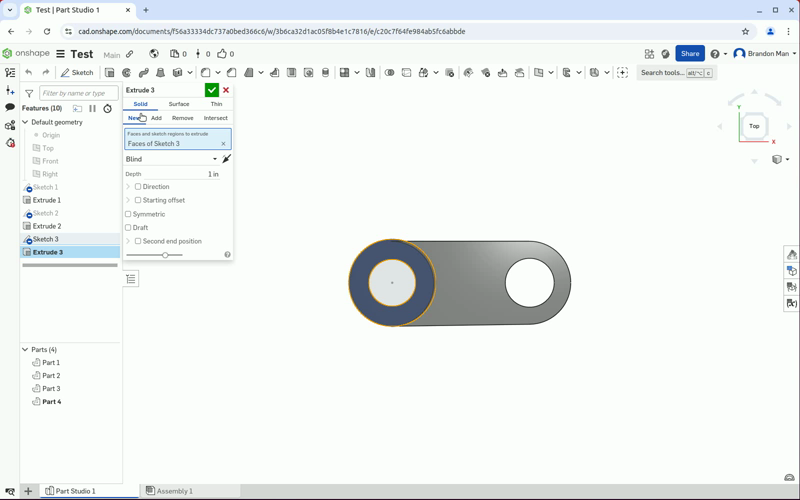
mouse_move(137, 120)
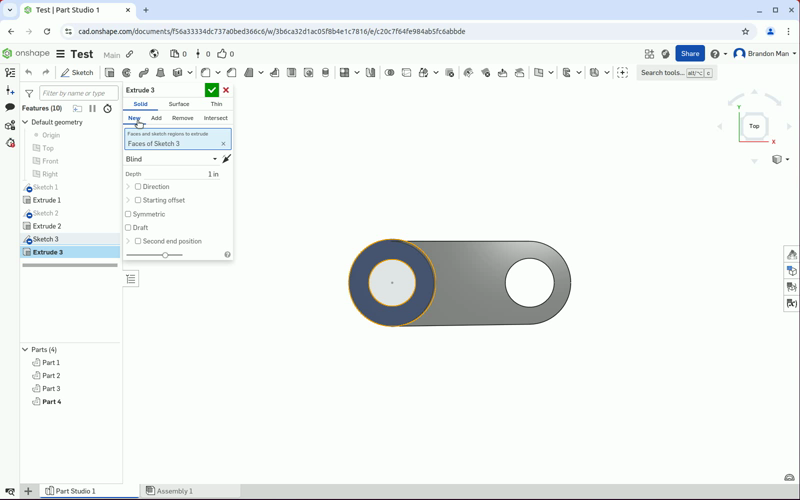
click(137, 120)
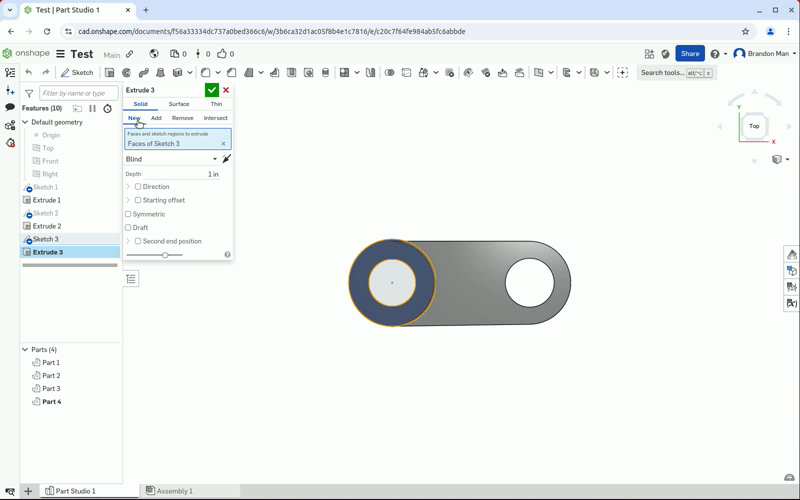
key(tab, 4)
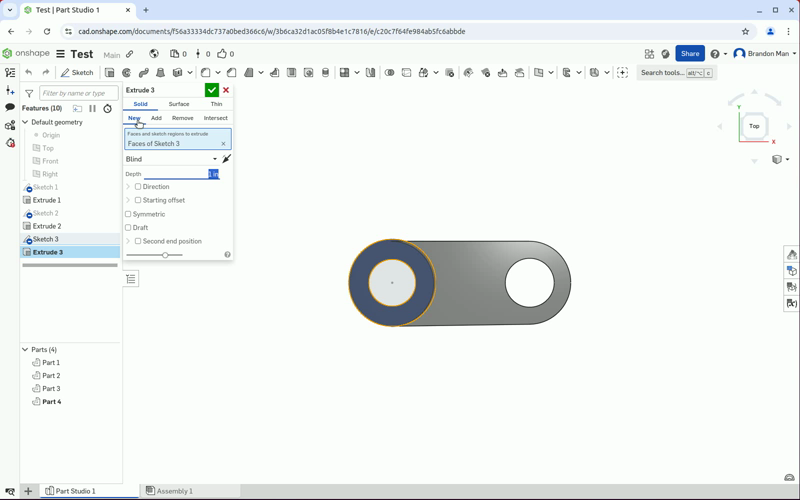
text(15.165)
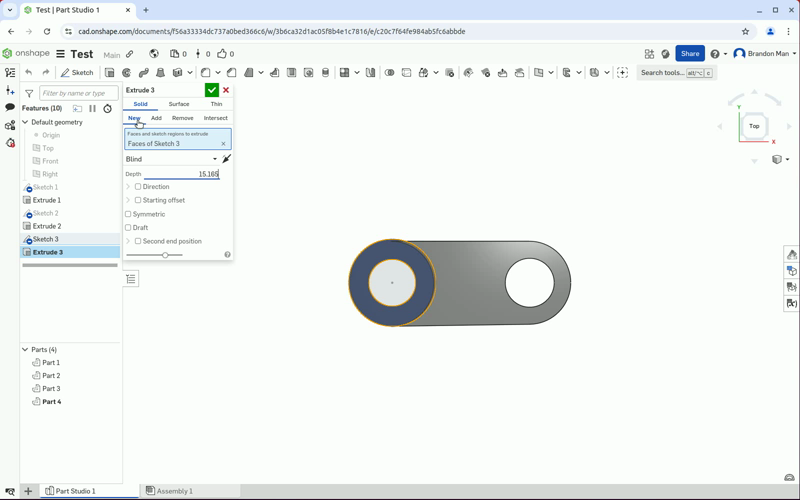
key(enter)
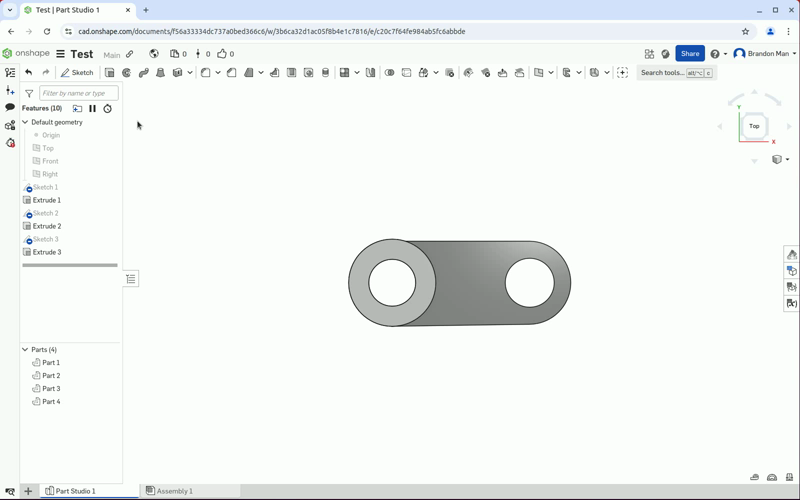
key(shift+h)
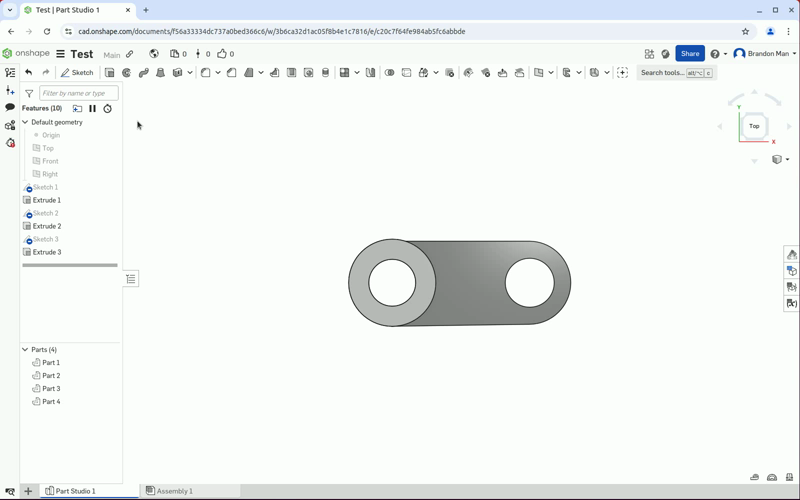
key(shift+h)
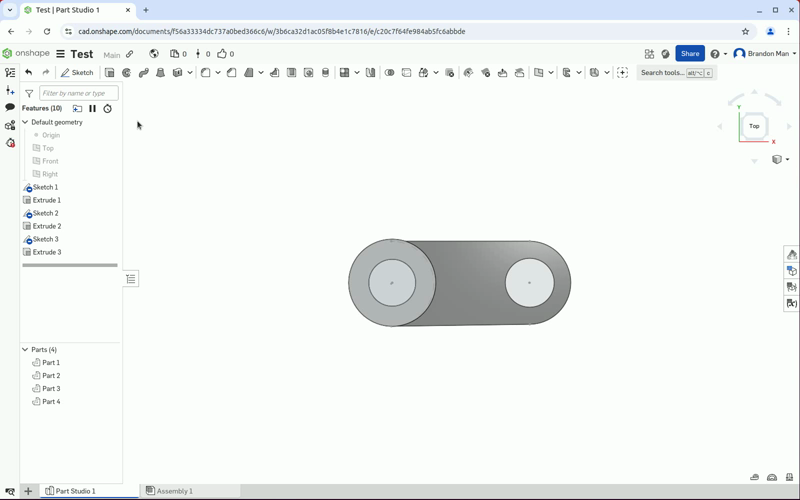
key(shift+7)
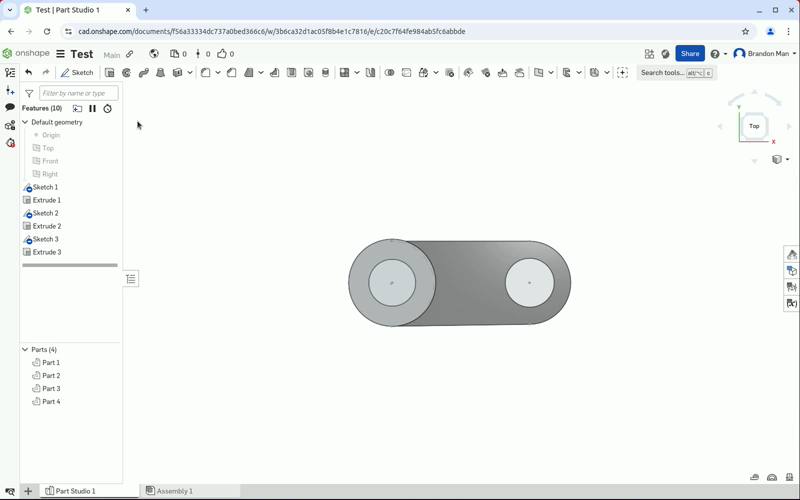
key(up, 3)
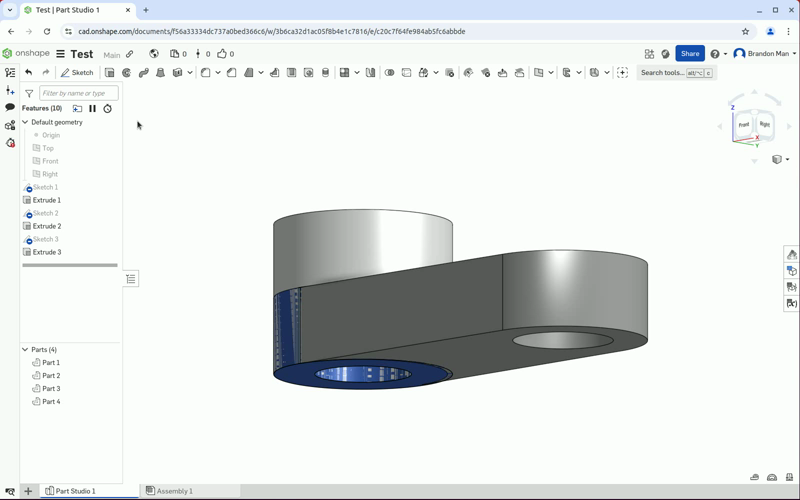
key(left, 3)
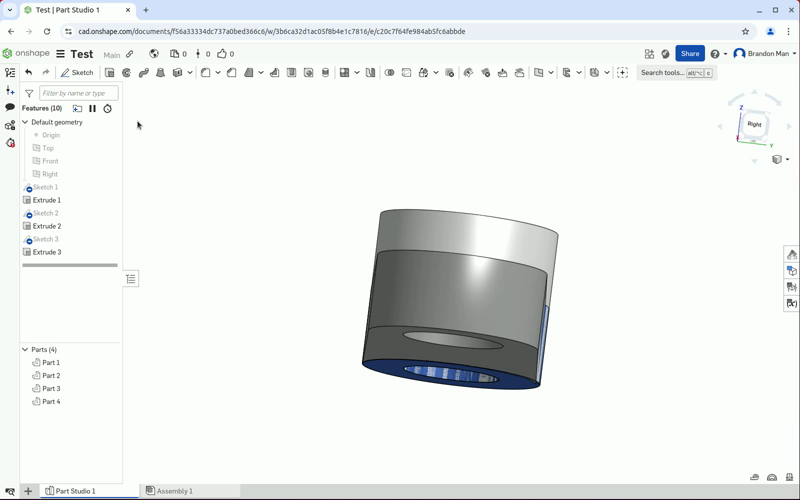
key(right, 3)
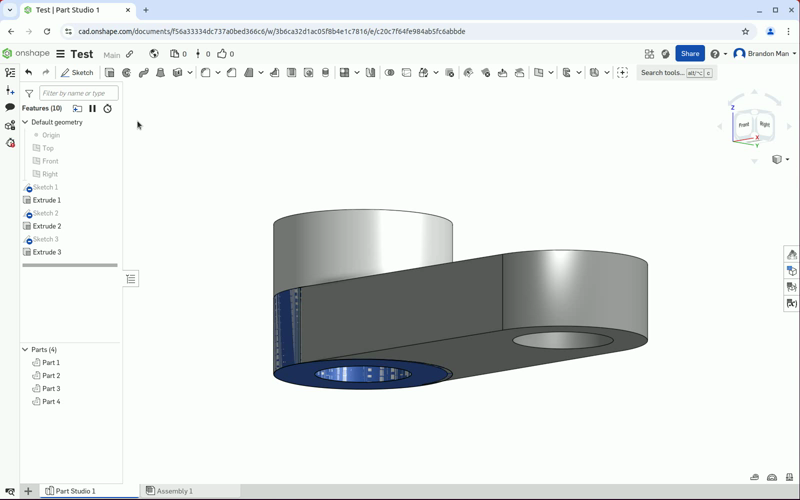
key(down, 3)
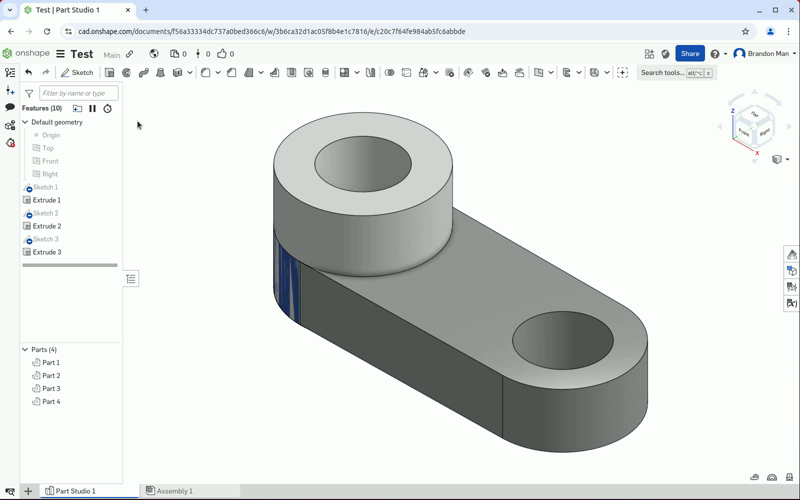
mouse_move(73, 189)
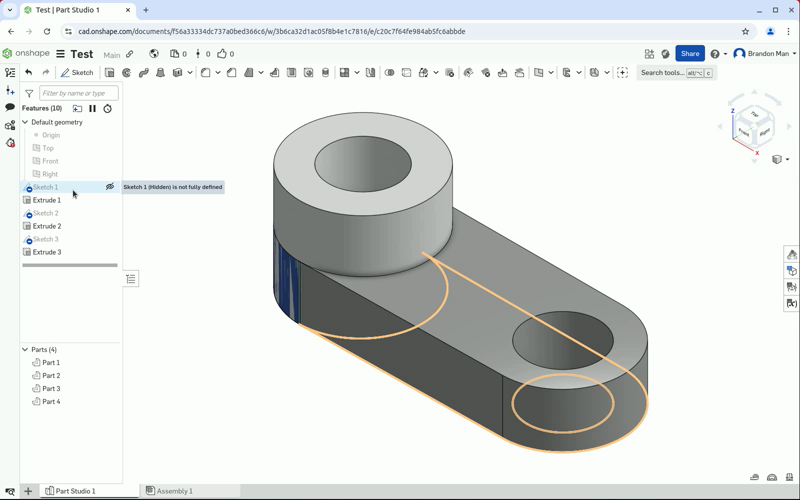
click(73, 189)